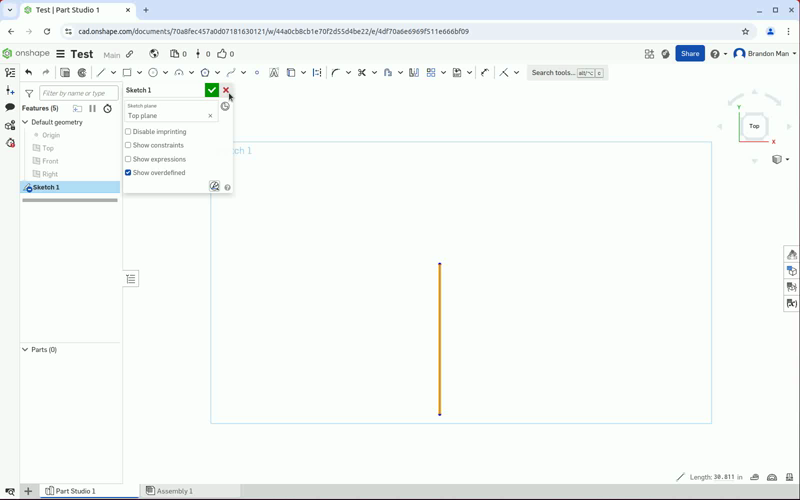
key(shift+h)
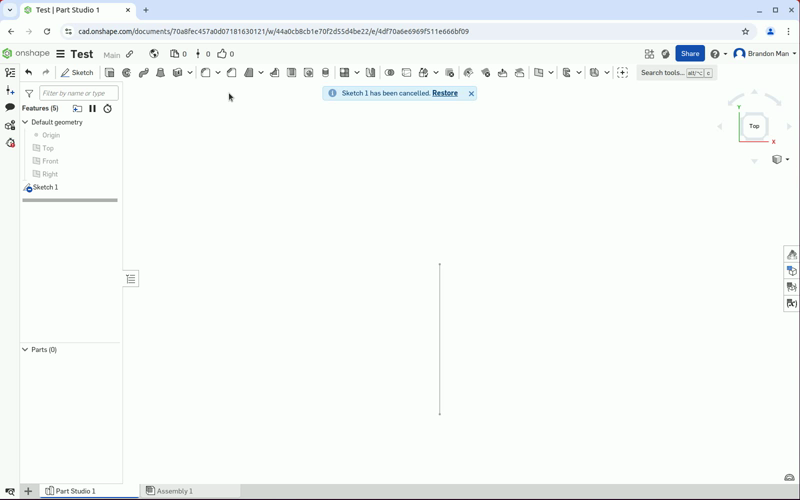
mouse_move(73, 352)
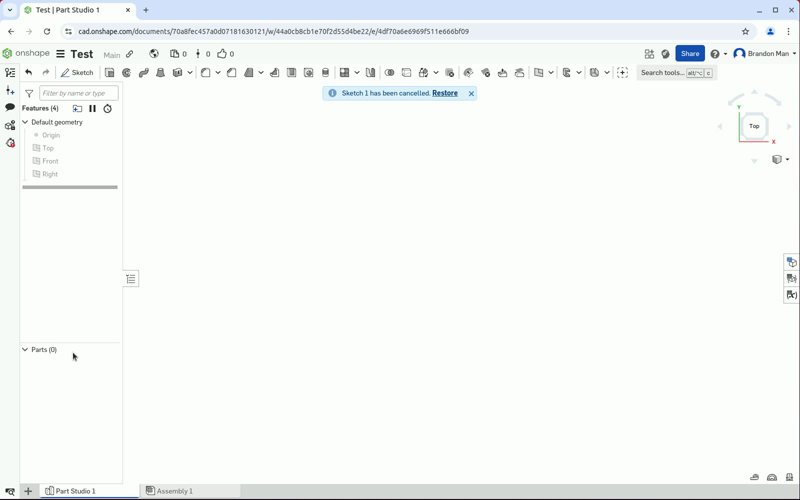
key(y)
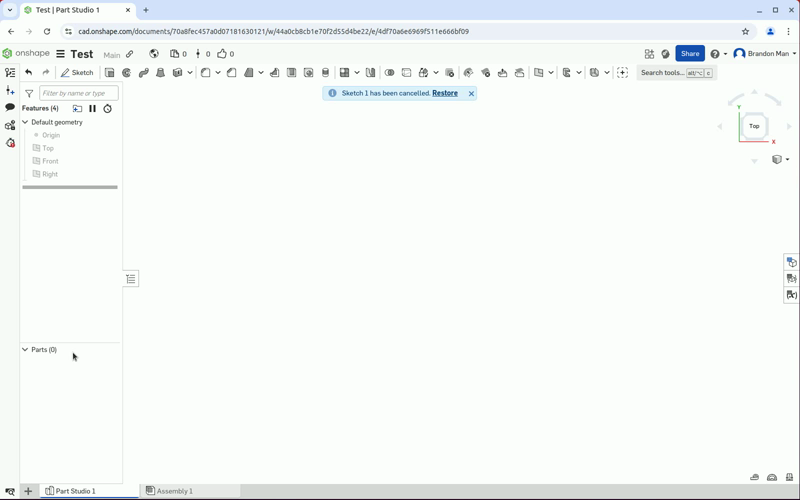
key(shift+p)
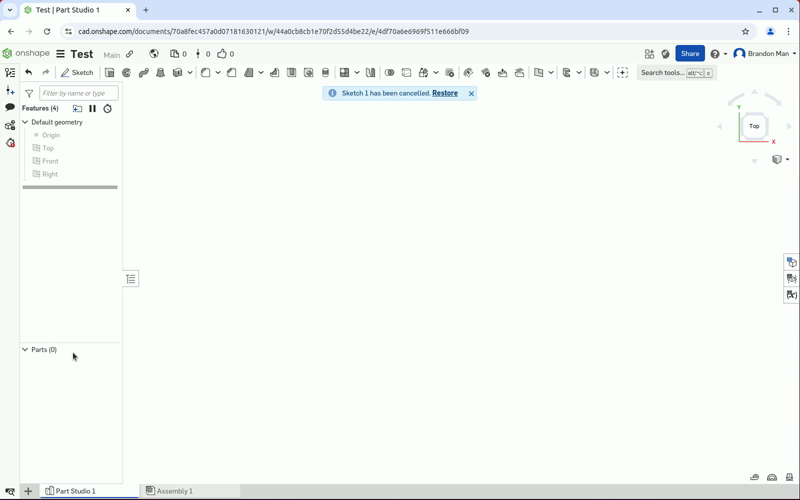
key(space)
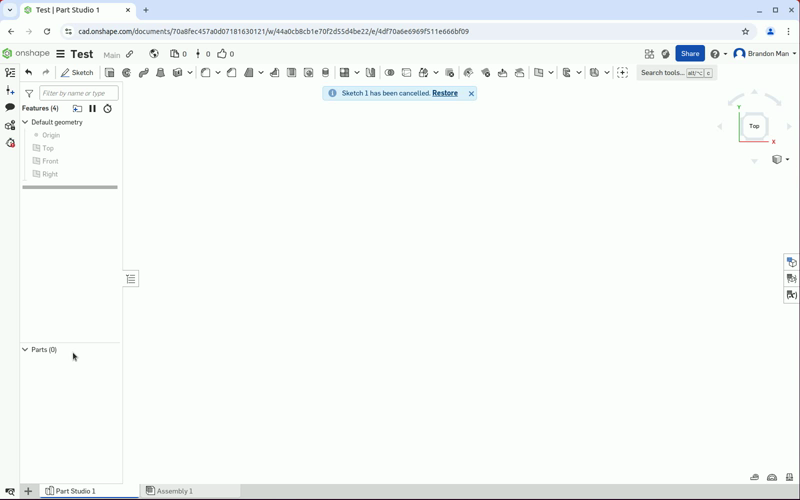
key_down(shift)
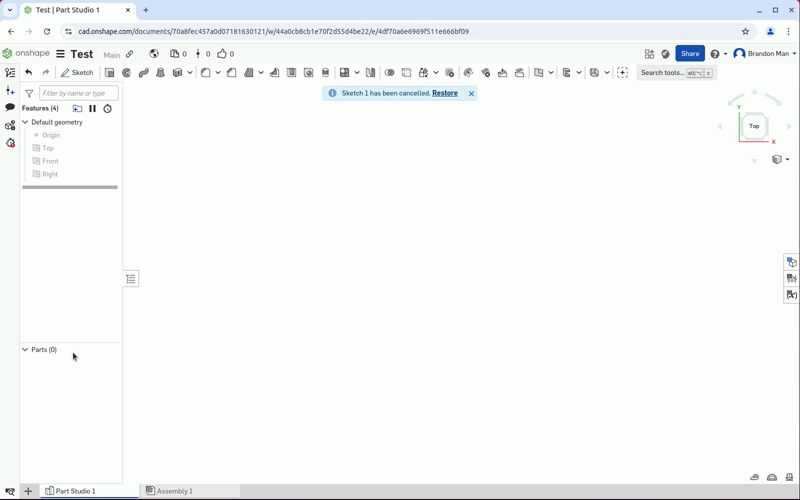
key(up)
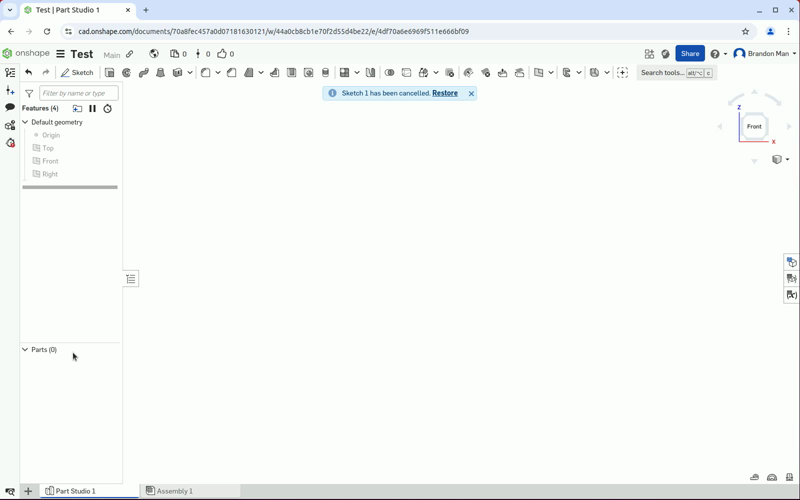
key_up(shift)
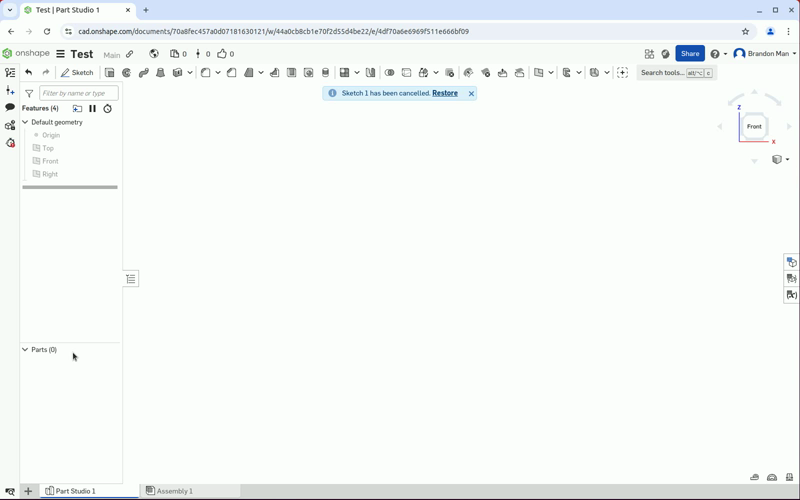
mouse_move(73, 352)
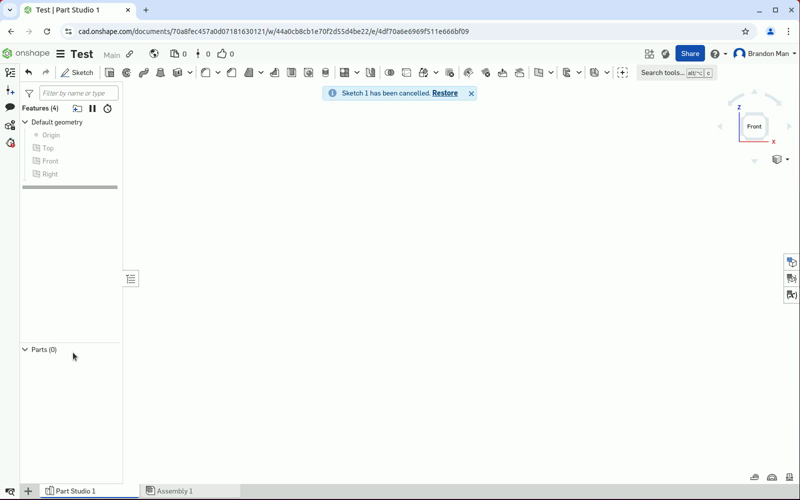
key(shift+y)
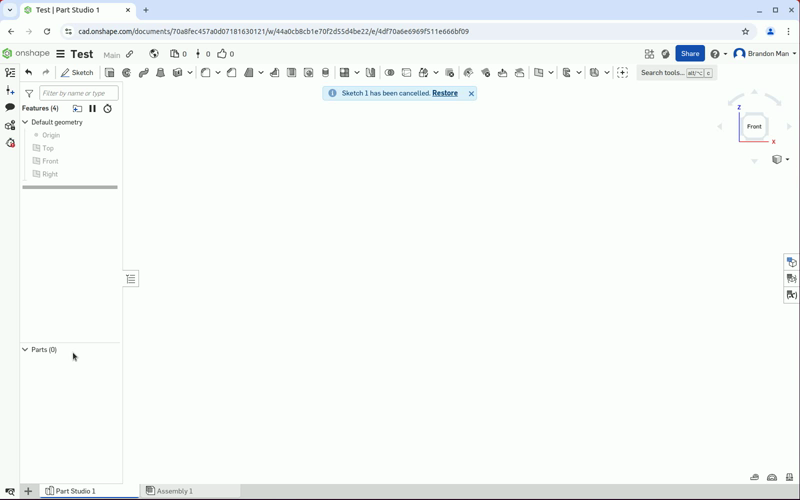
key(shift+s)
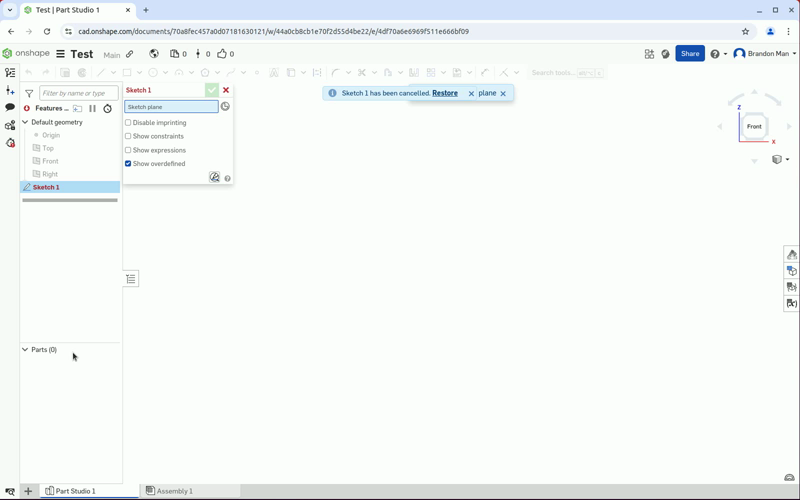
mouse_move(73, 163)
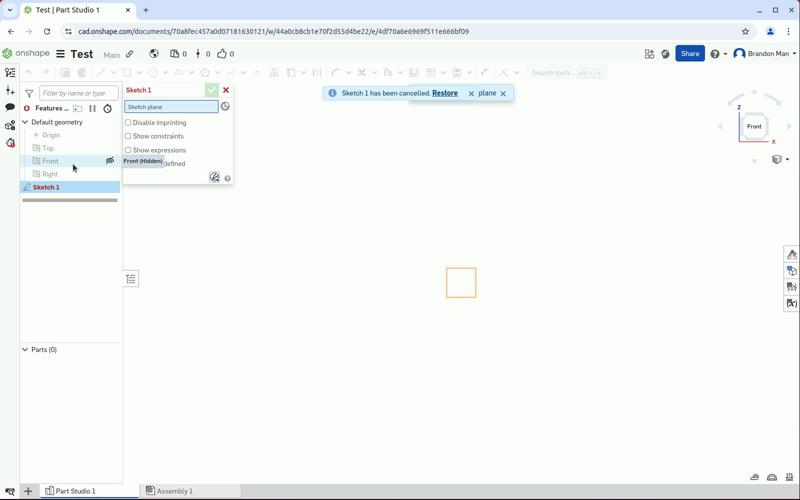
click(73, 163)
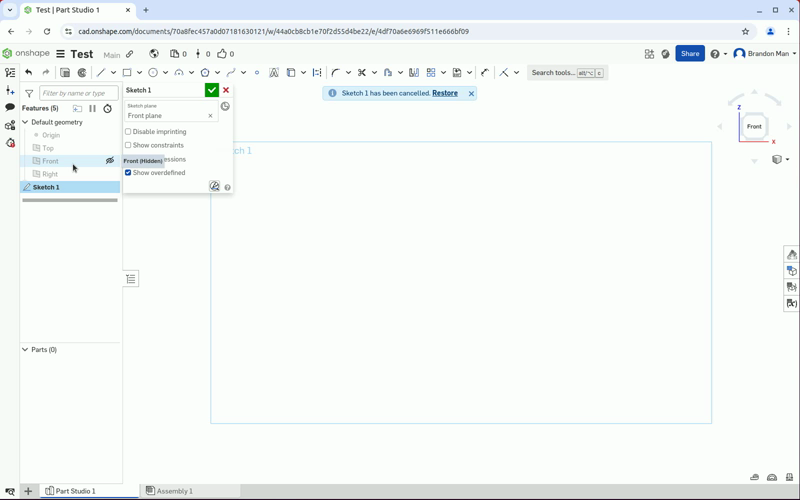
mouse_move(73, 352)
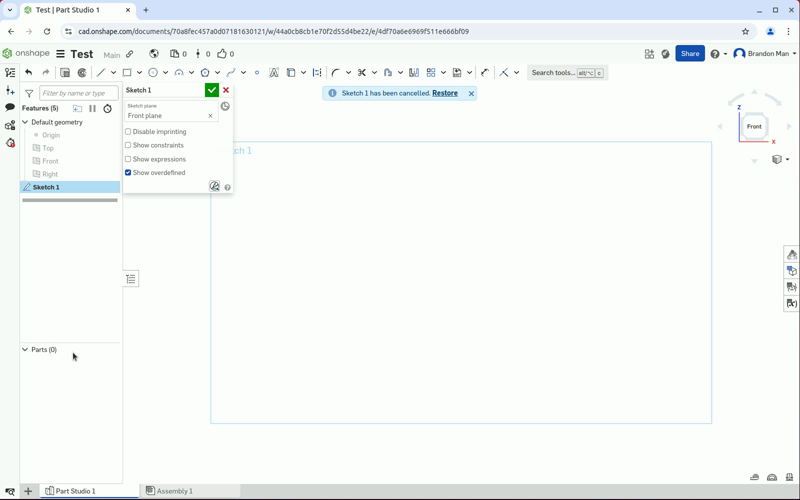
key(y)
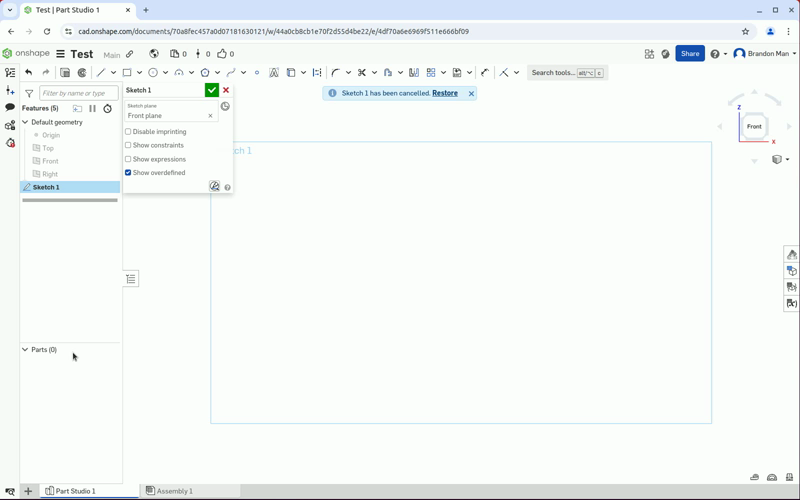
key(l)
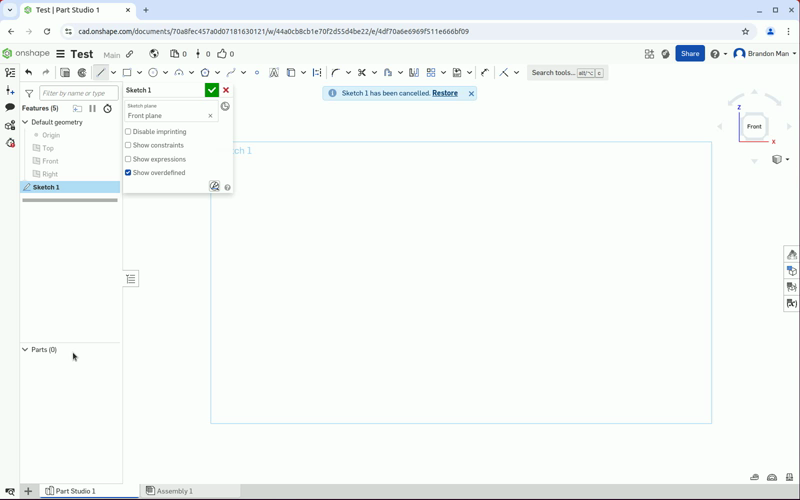
key_down(shift)
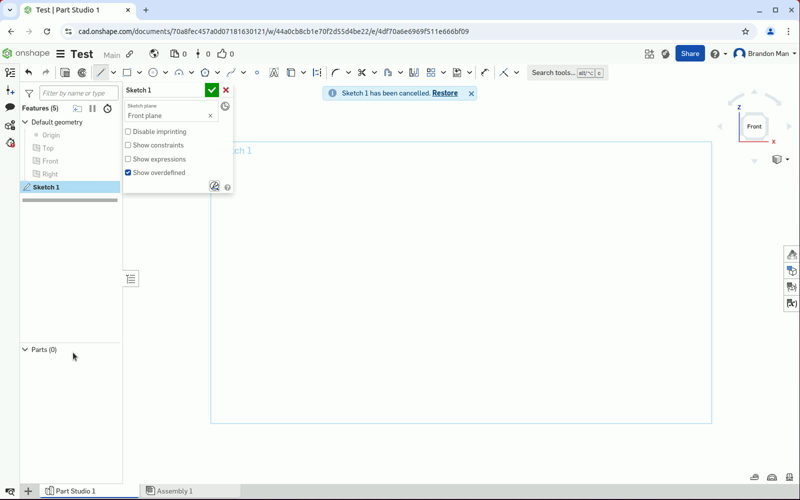
mouse_move(460, 282)
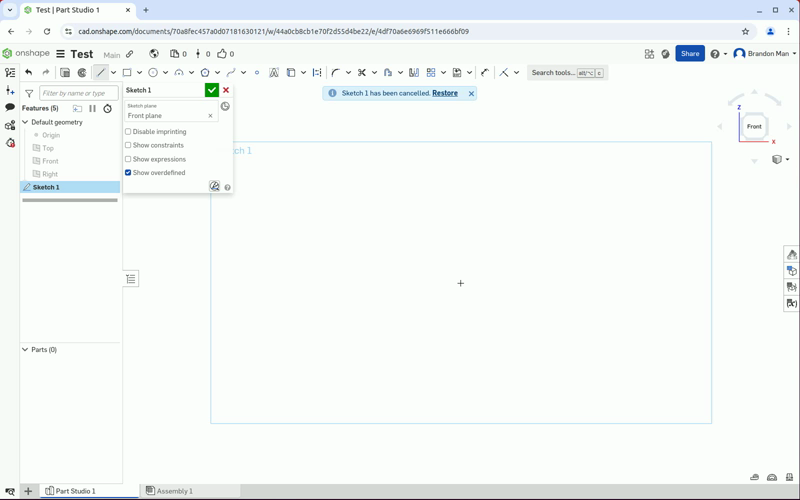
click(460, 282)
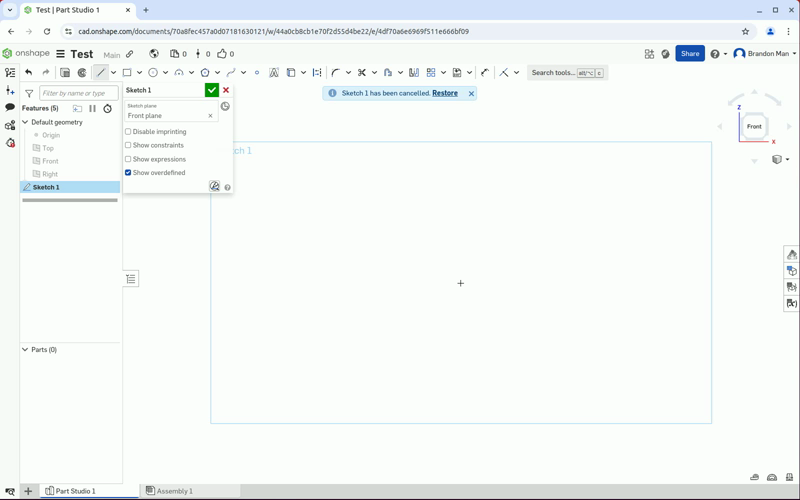
key_up(shift)
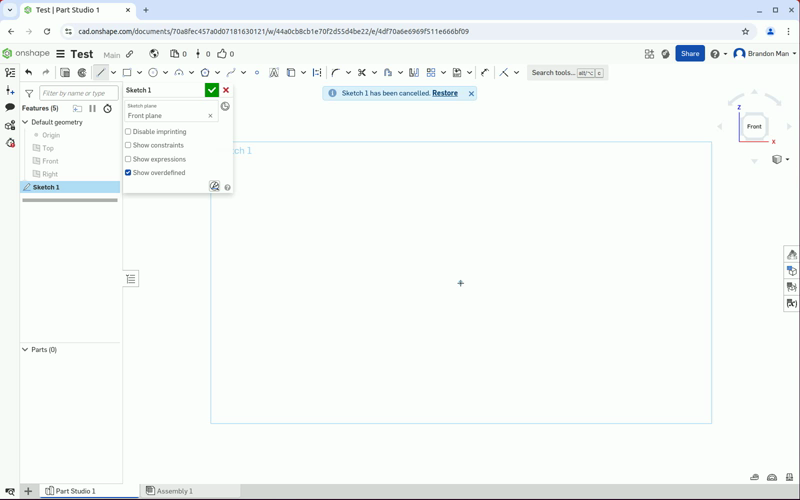
key_down(shift)
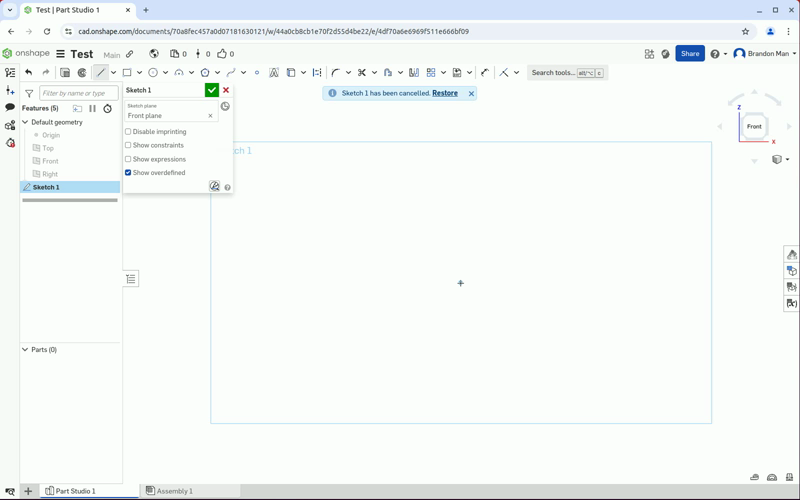
mouse_move(490, 282)
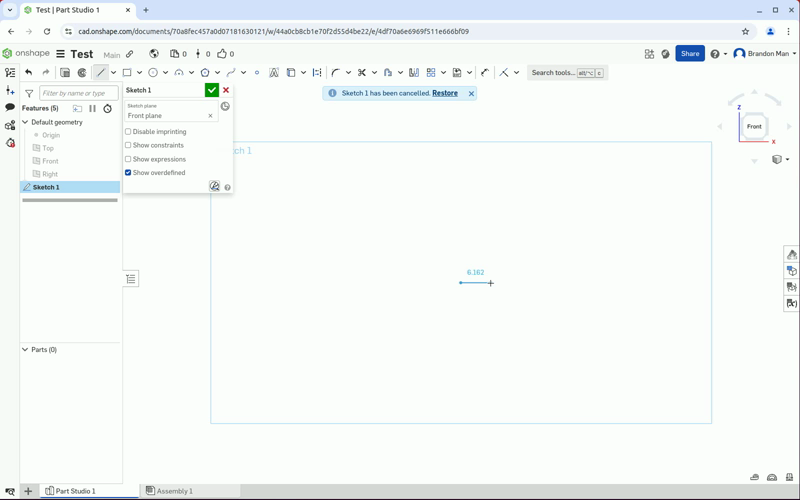
mouse_move(483, 282)
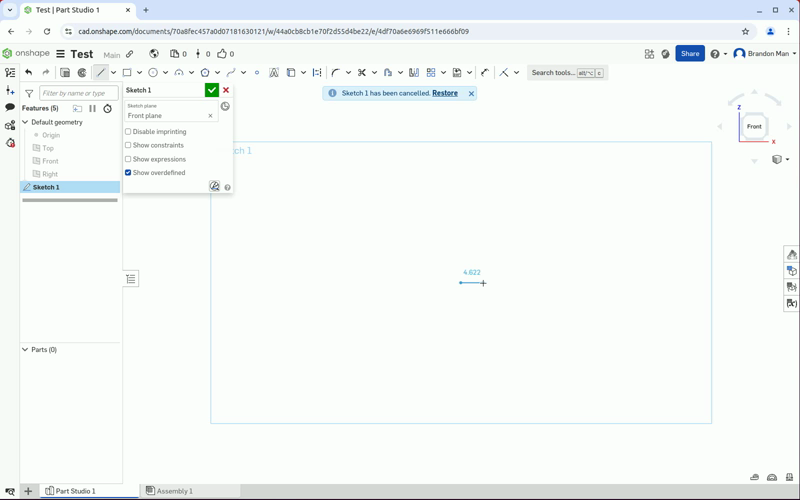
click(483, 282)
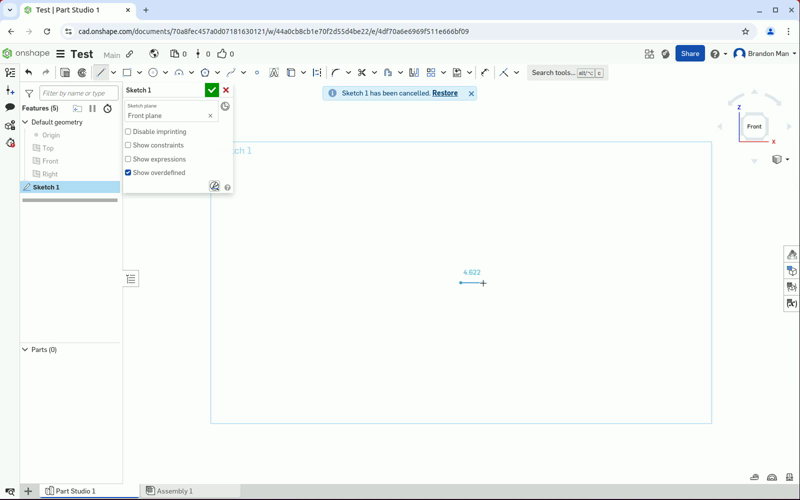
key_up(shift)
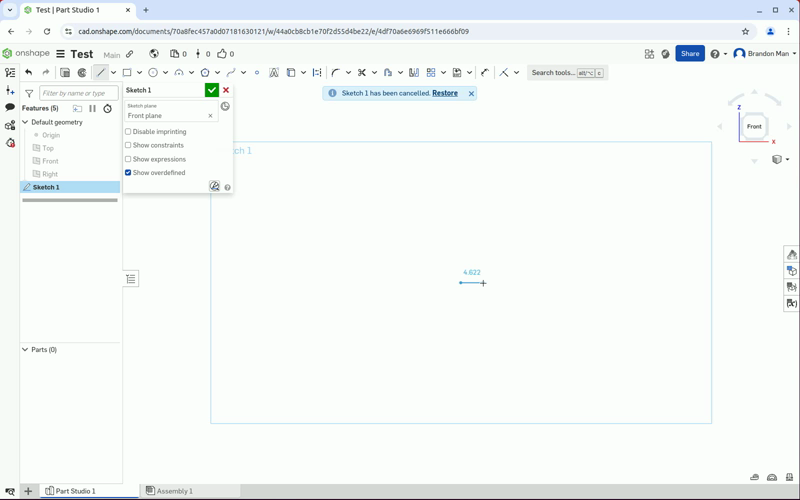
key_down(shift)
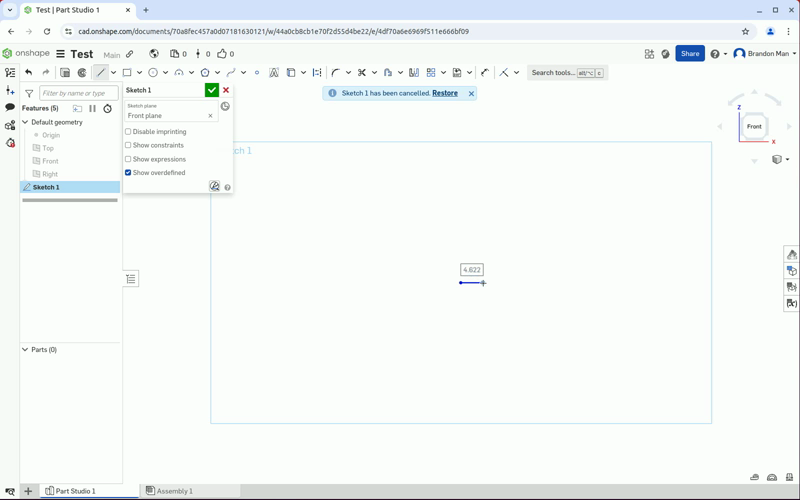
mouse_move(483, 170)
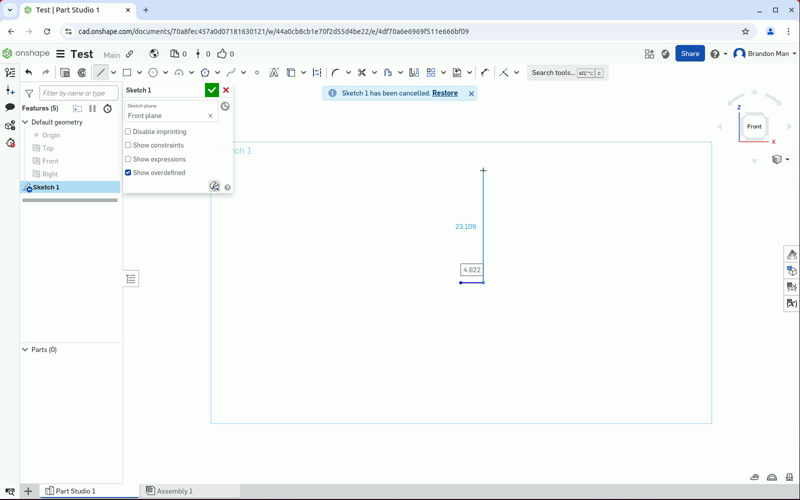
click(483, 170)
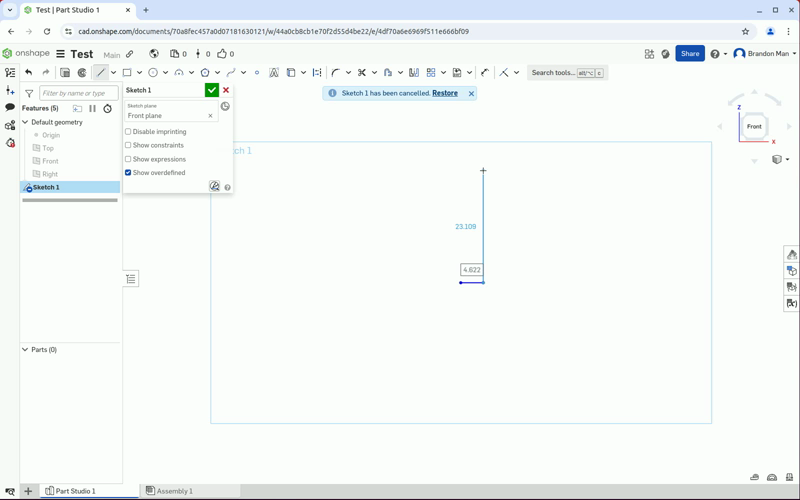
key_up(shift)
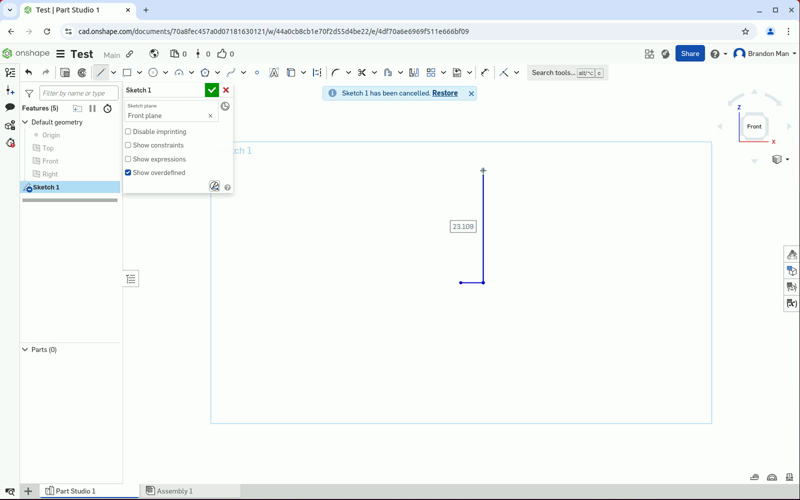
key_down(shift)
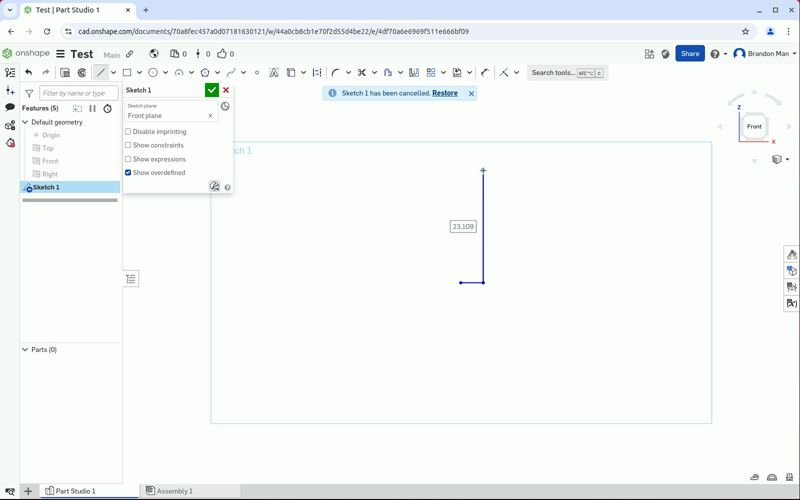
mouse_move(513, 170)
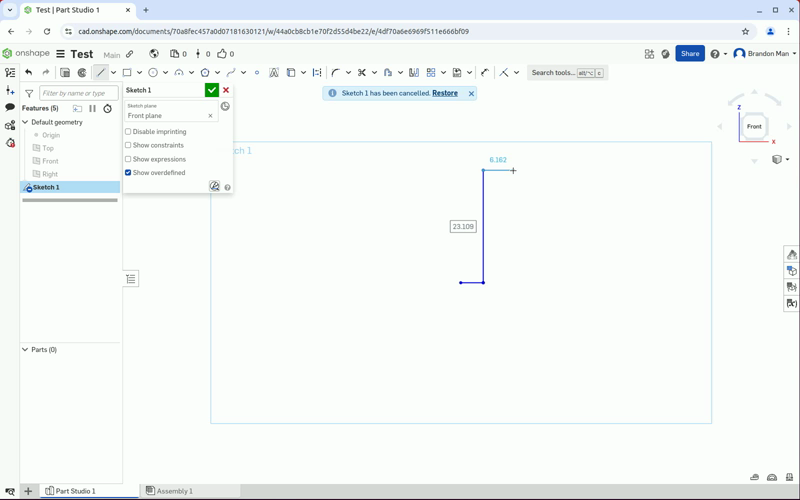
mouse_move(460, 170)
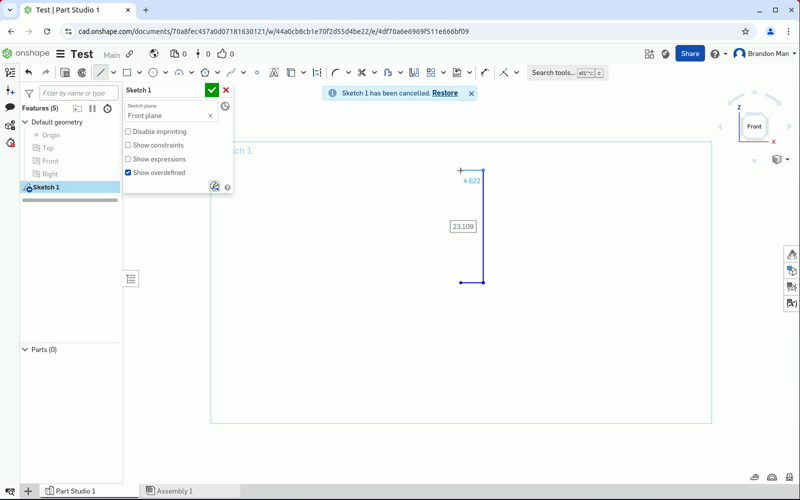
click(460, 170)
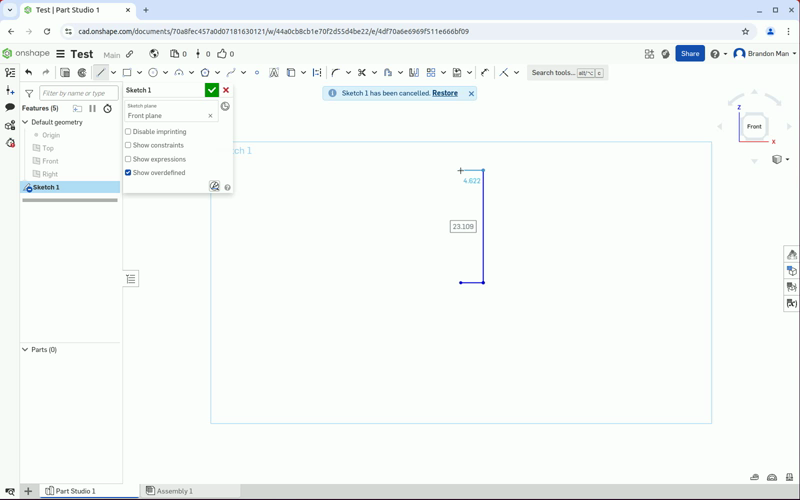
key_up(shift)
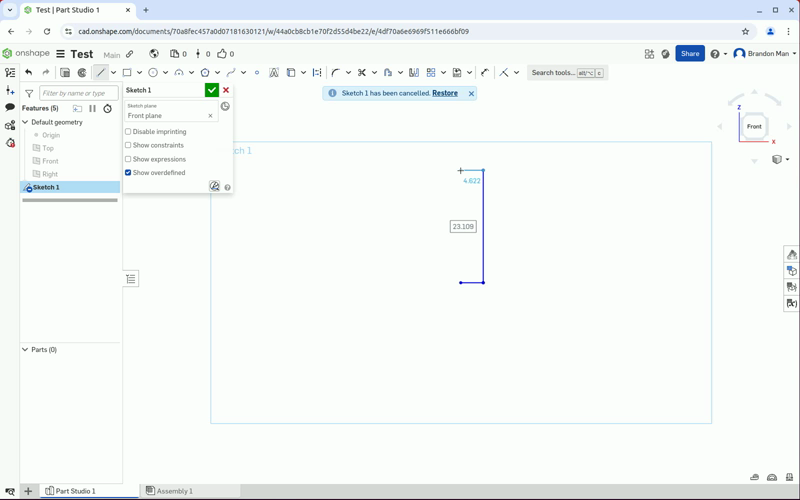
key_down(shift)
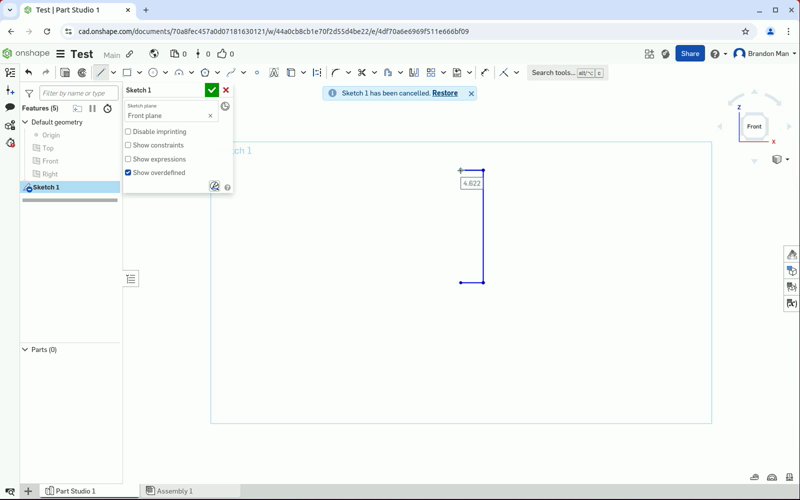
mouse_move(460, 282)
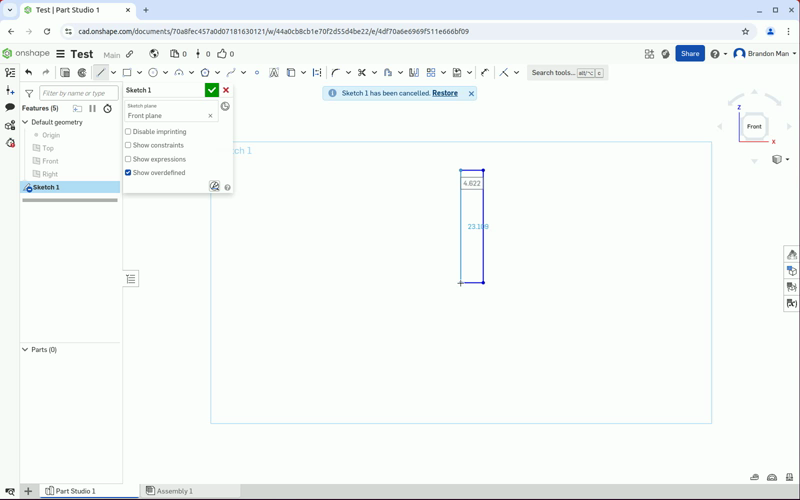
key_up(shift)
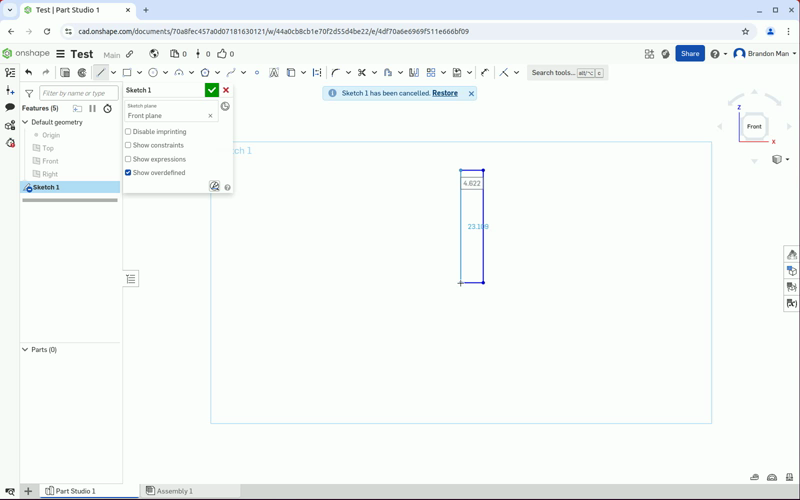
click(460, 282)
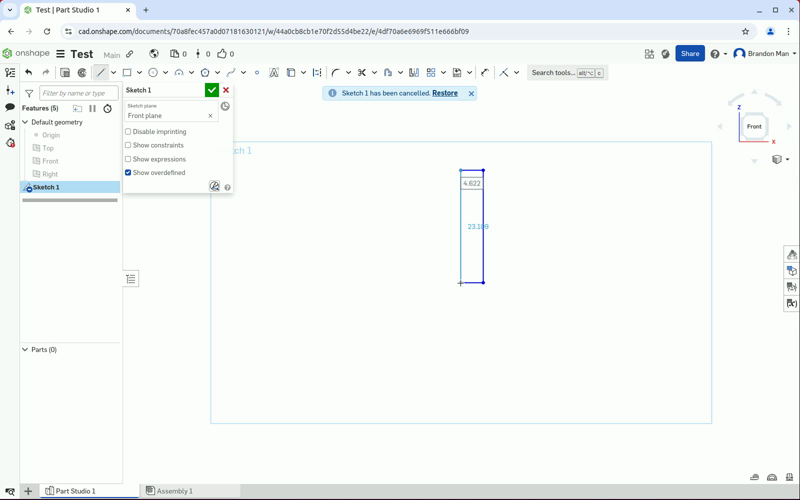
key(esc)
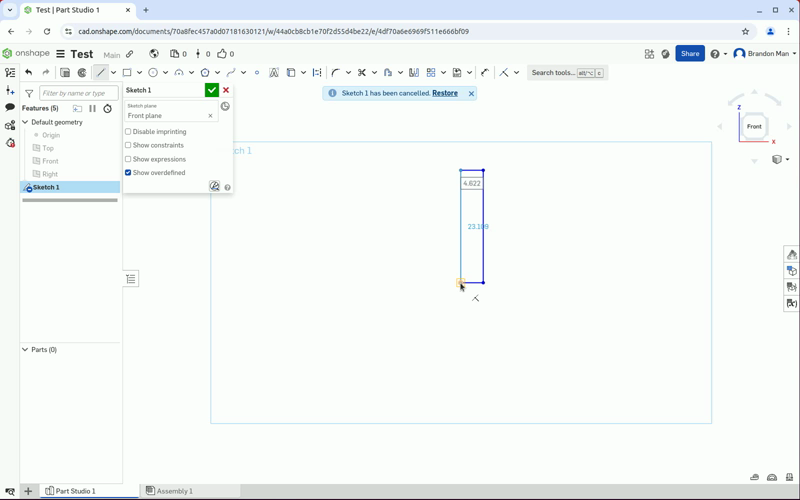
mouse_move(469, 212)
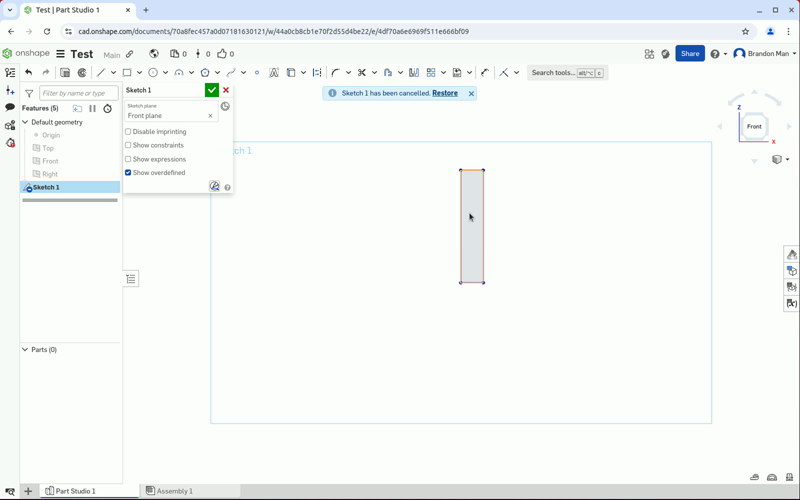
click(469, 212)
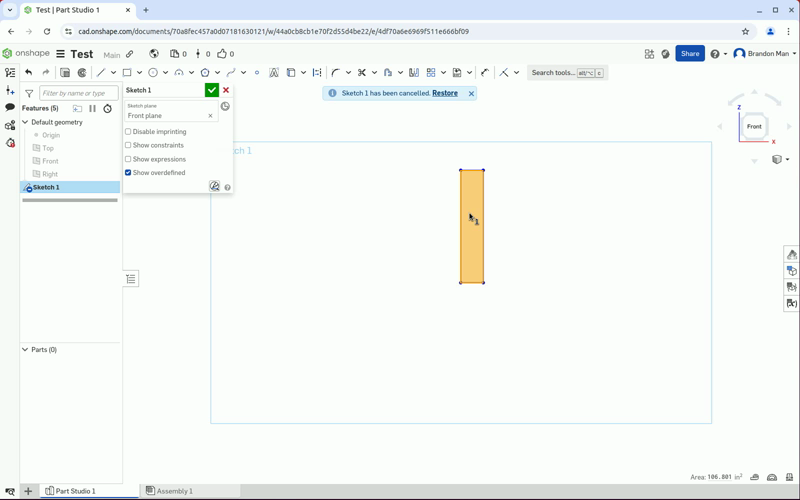
mouse_move(73, 352)
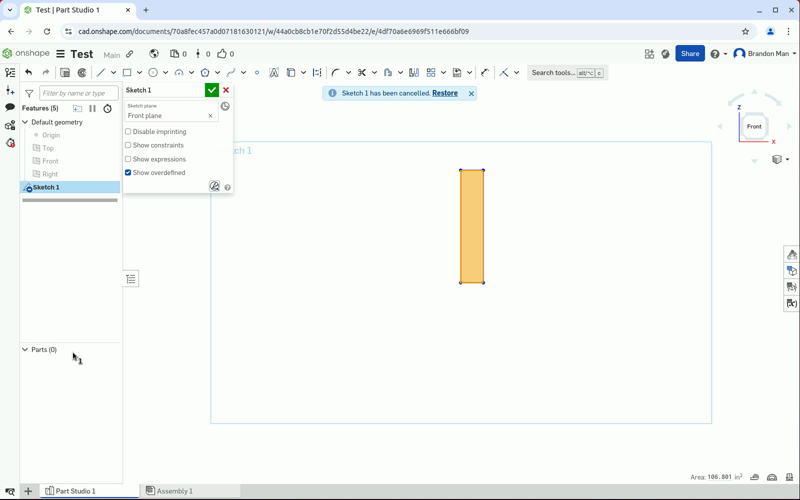
key(shift+y)
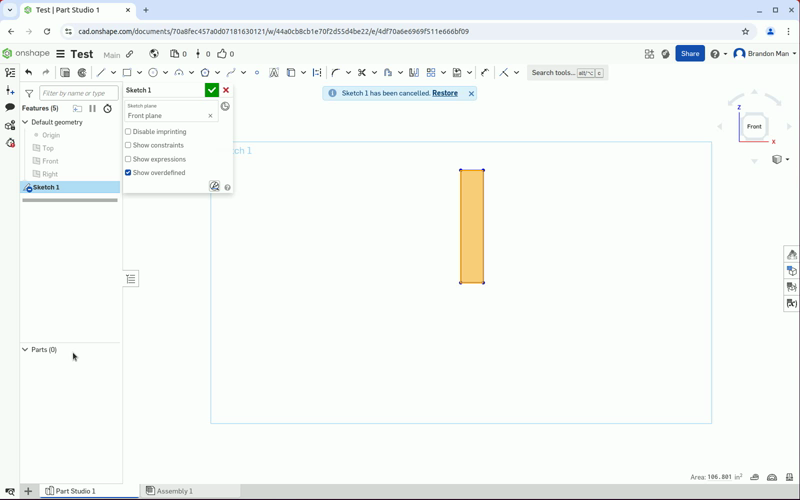
key(shift+e)
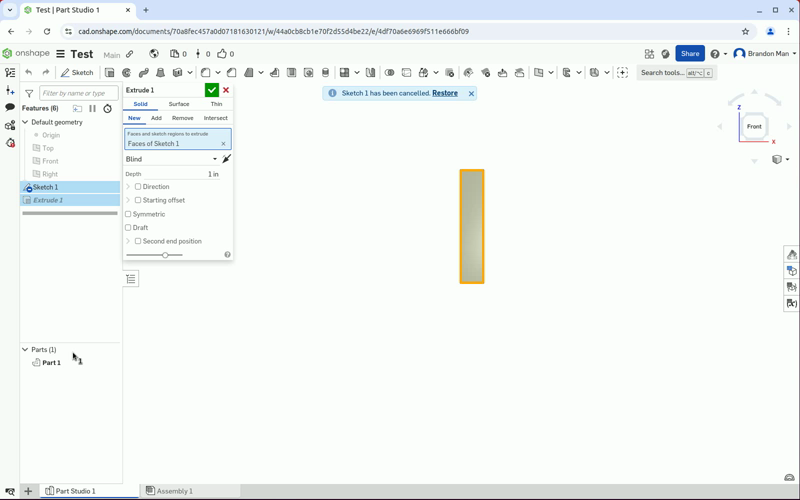
mouse_move(143, 106)
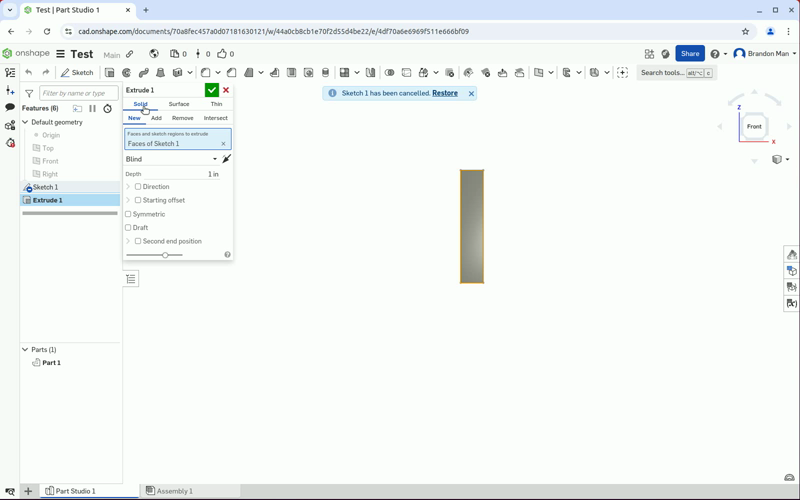
click(143, 106)
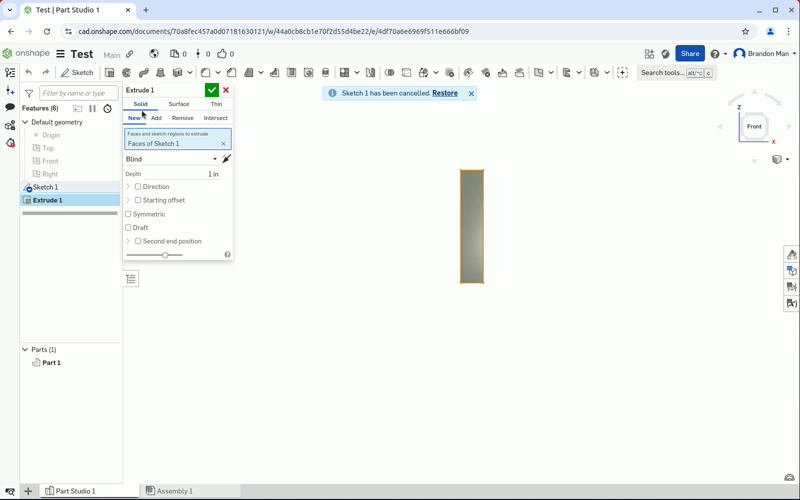
mouse_move(137, 120)
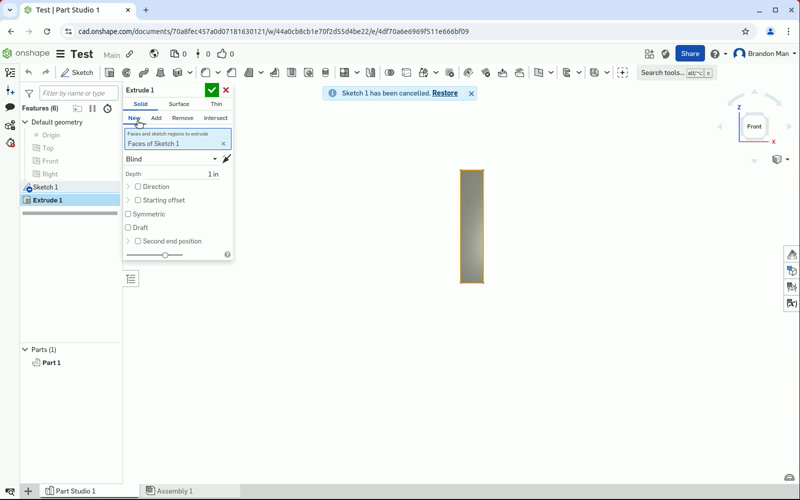
click(137, 120)
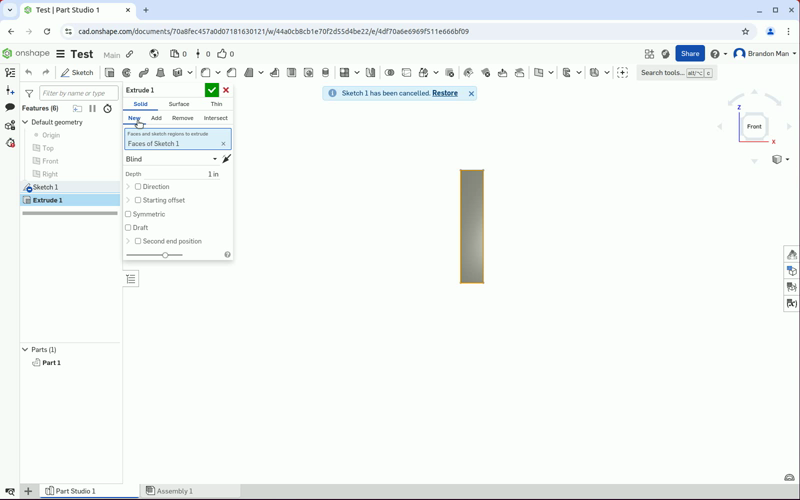
key(tab, 4)
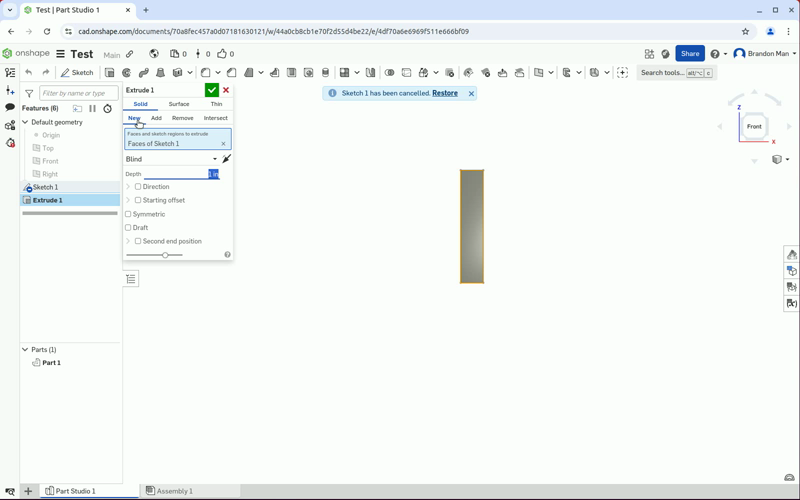
text(4.574)
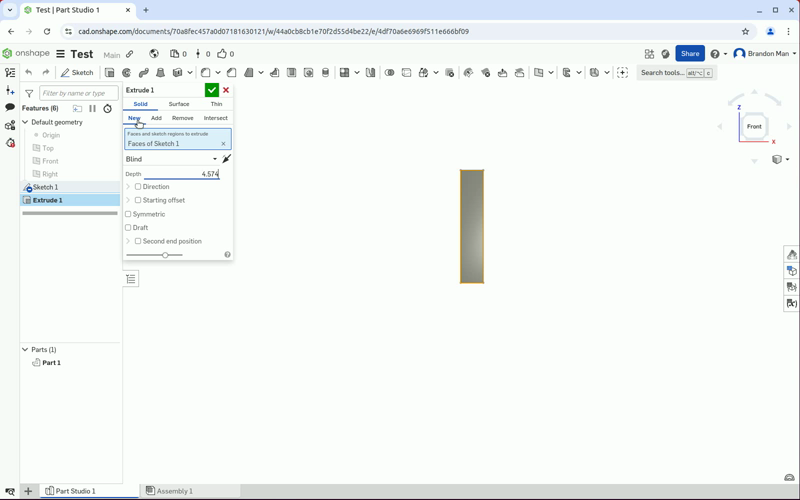
key(enter)
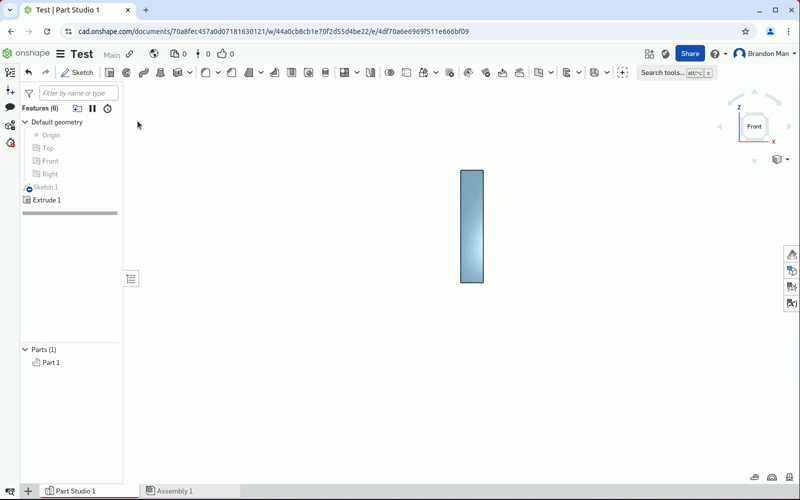
key(shift+h)
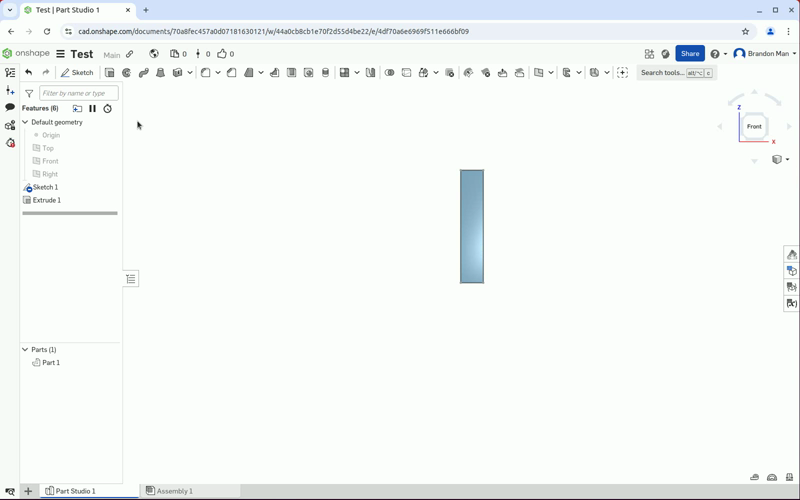
key(shift+h)
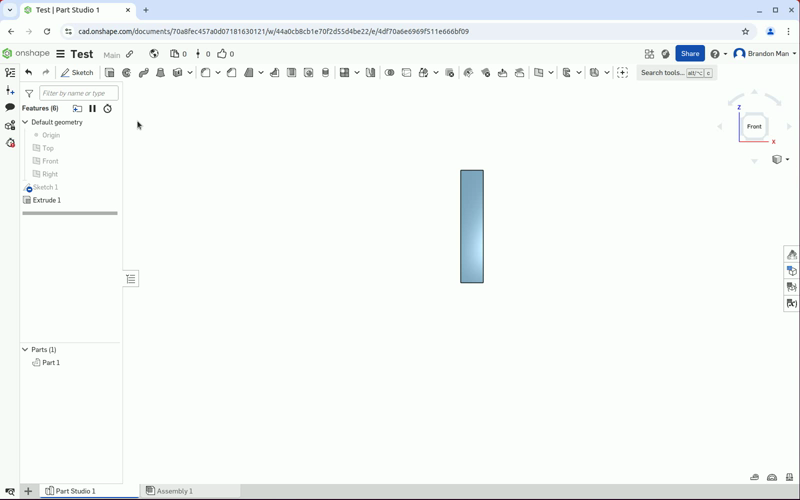
mouse_move(73, 189)
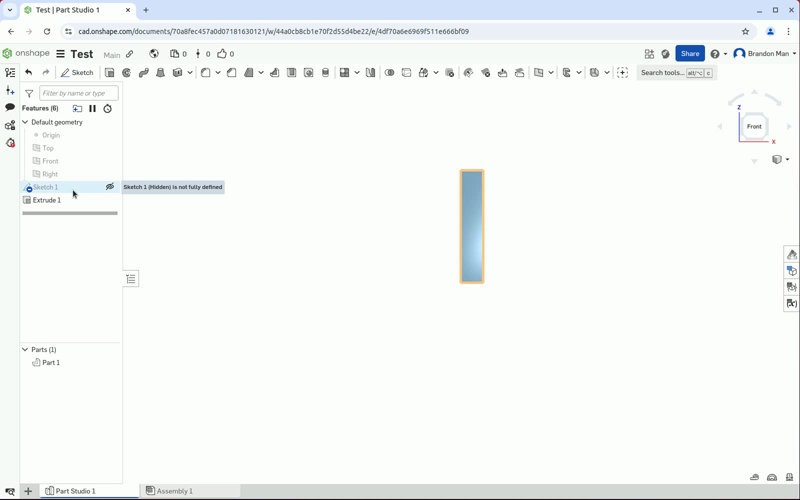
click(73, 189)
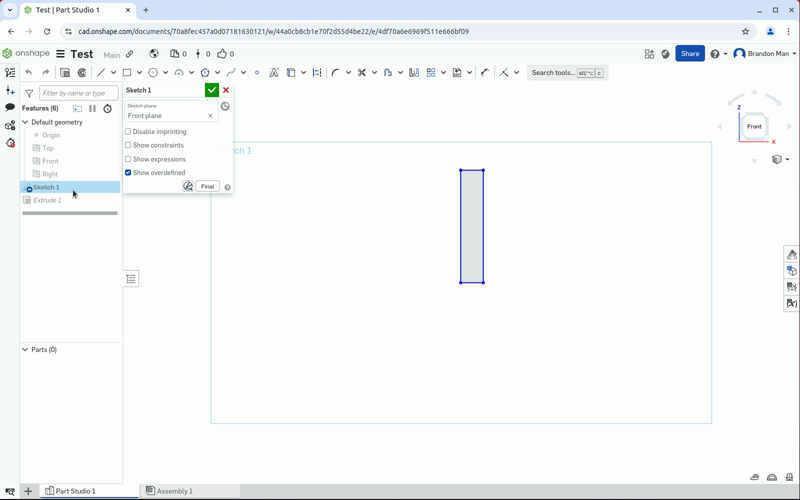
mouse_move(229, 92)
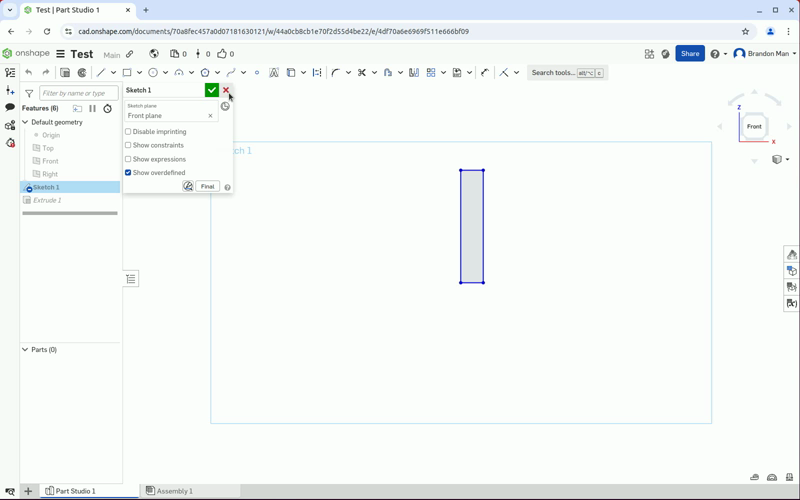
click(229, 92)
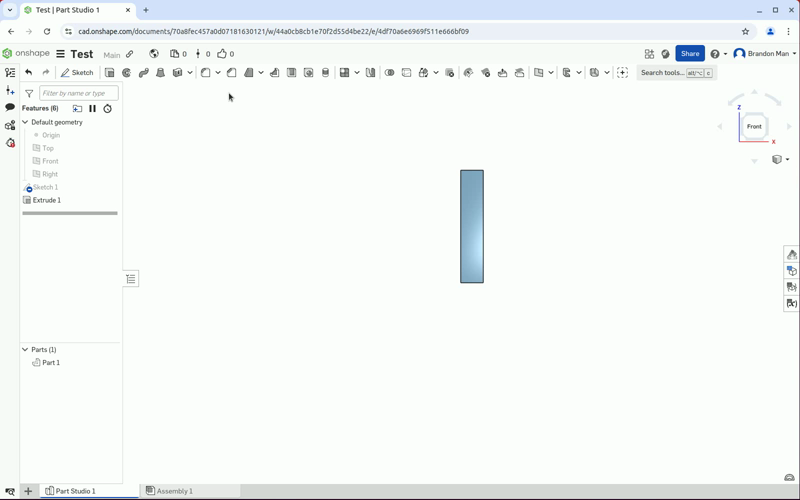
mouse_move(73, 352)
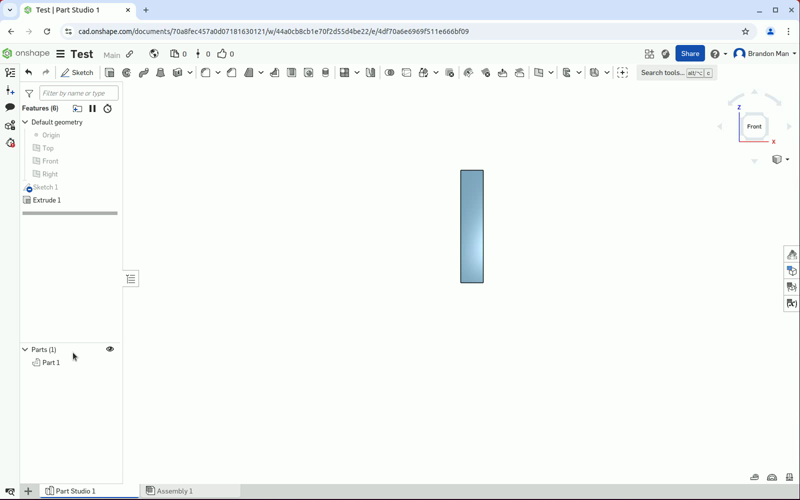
key(y)
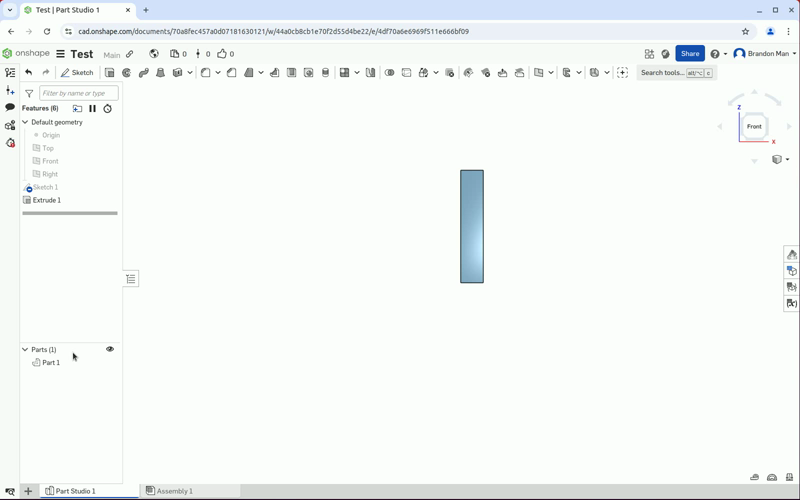
key(shift+p)
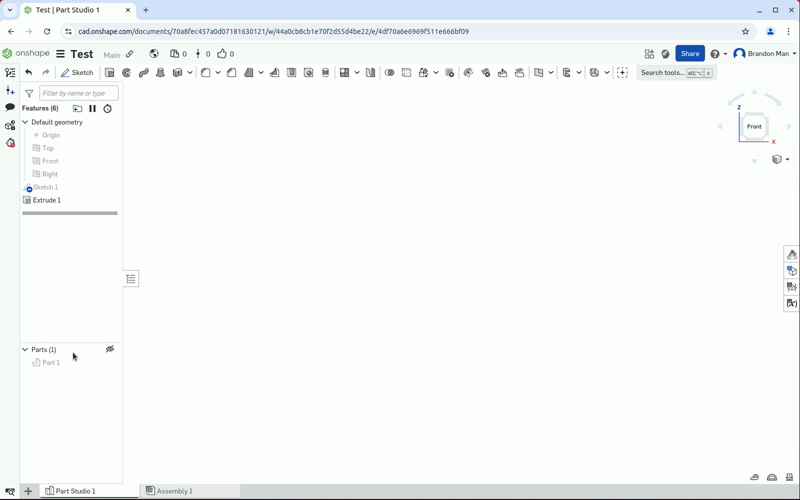
key(space)
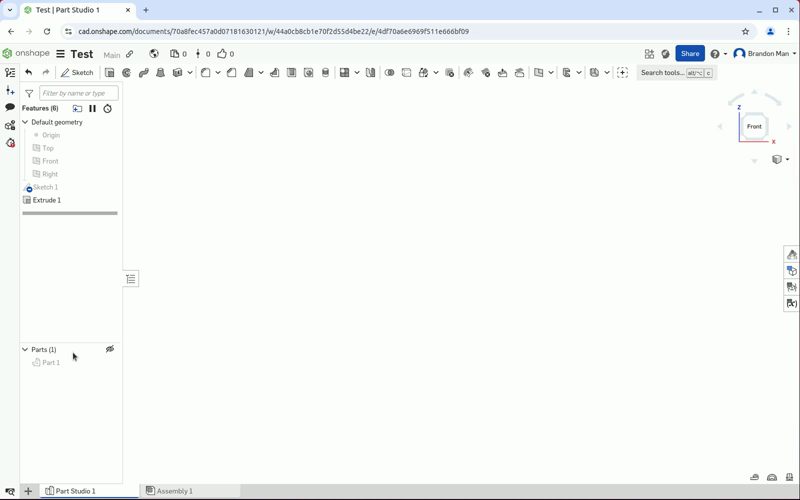
key_down(shift)
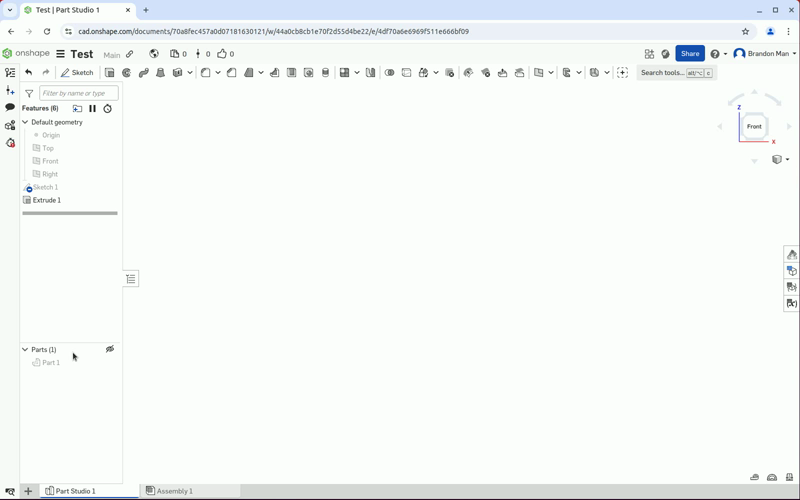
key(down)
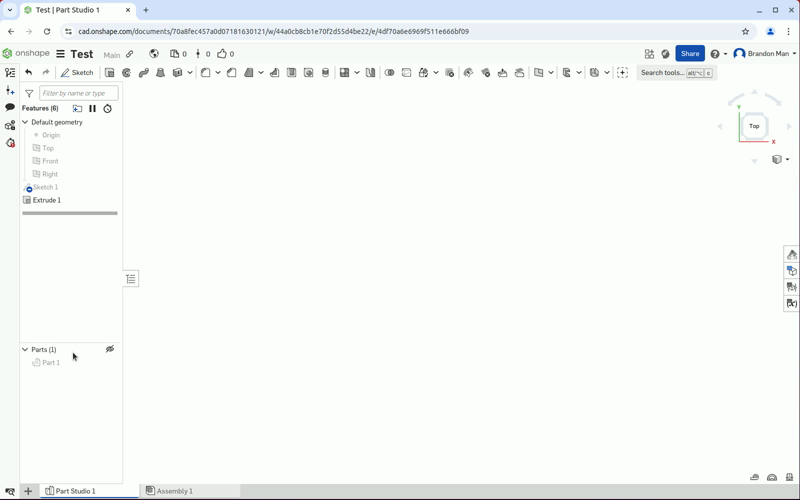
key_up(shift)
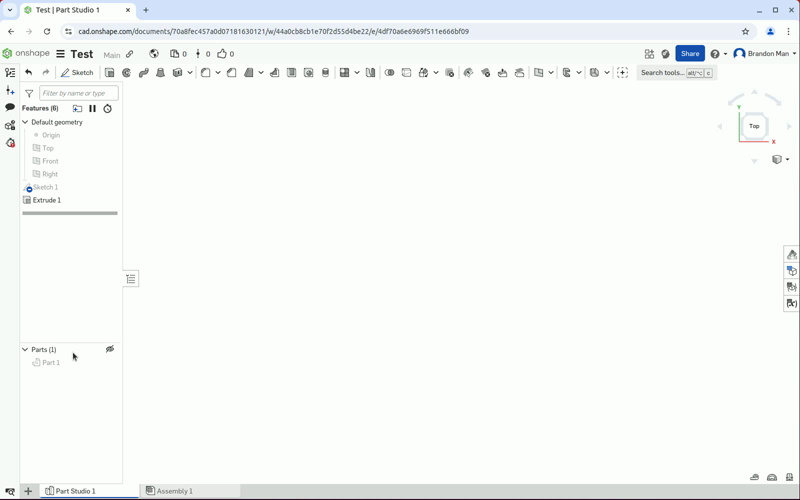
mouse_move(73, 352)
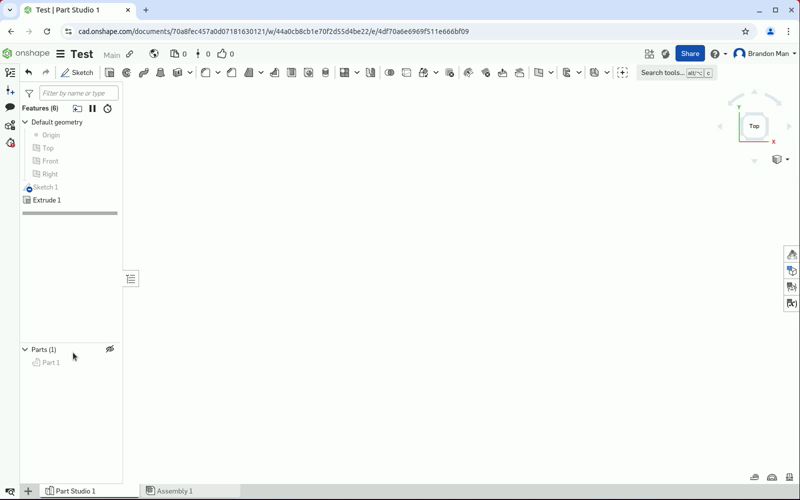
key(shift+y)
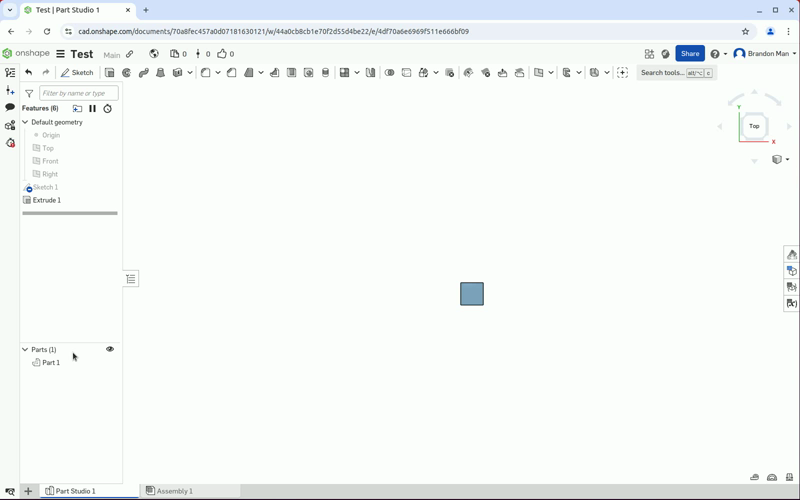
mouse_move(541, 75)
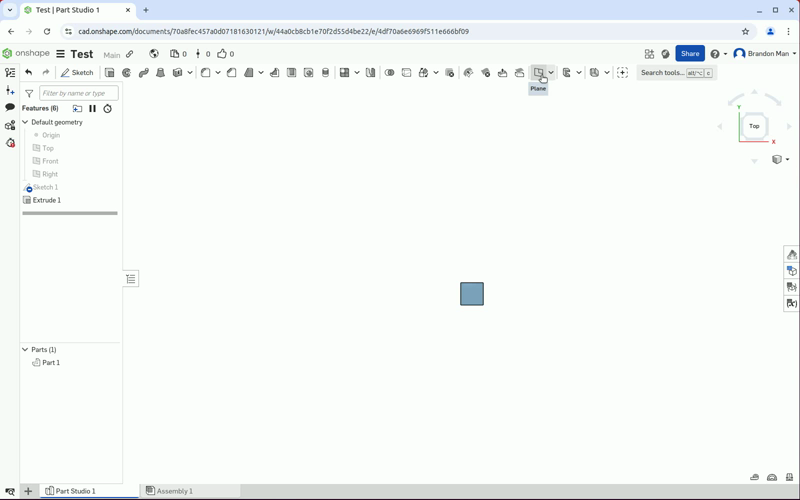
click(541, 75)
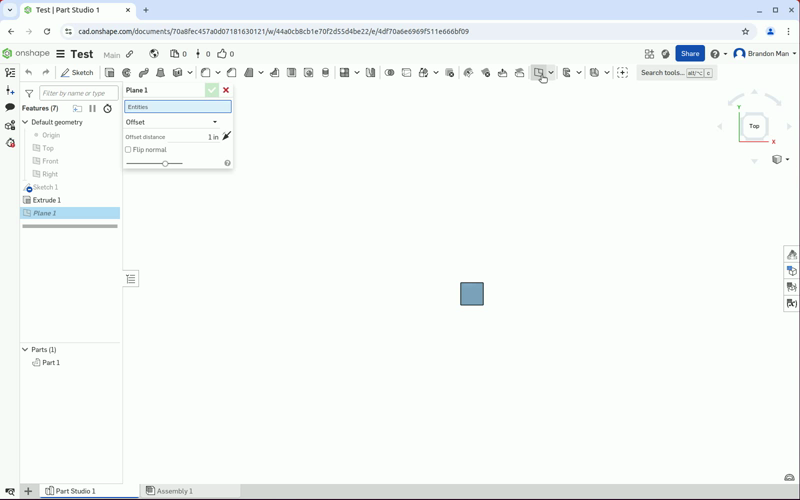
mouse_move(73, 150)
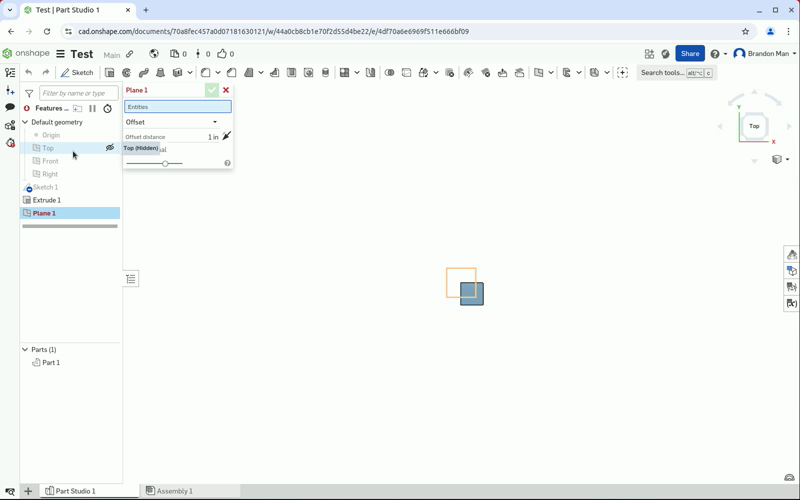
click(73, 150)
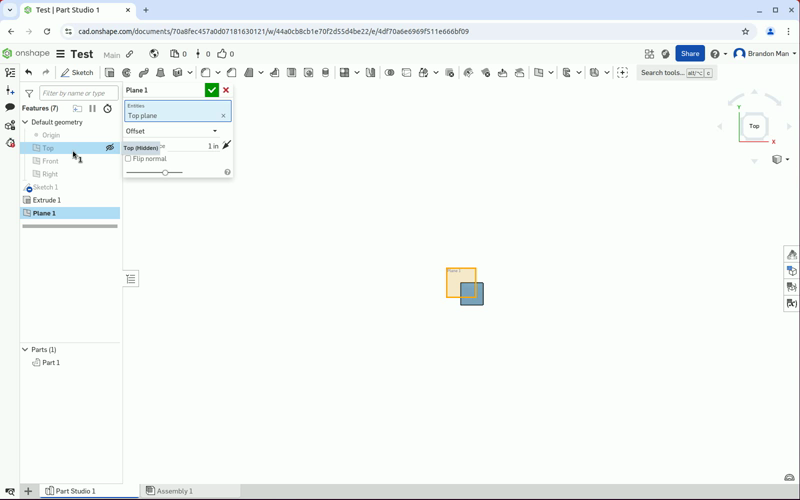
key(tab, 2)
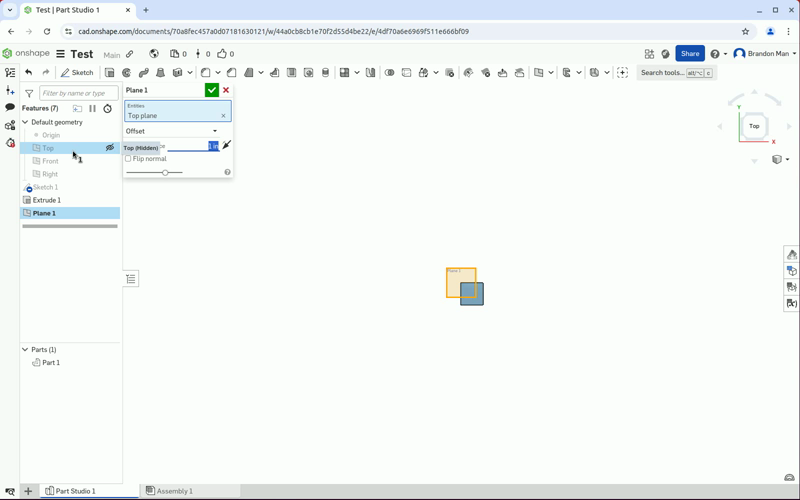
text(23.108)
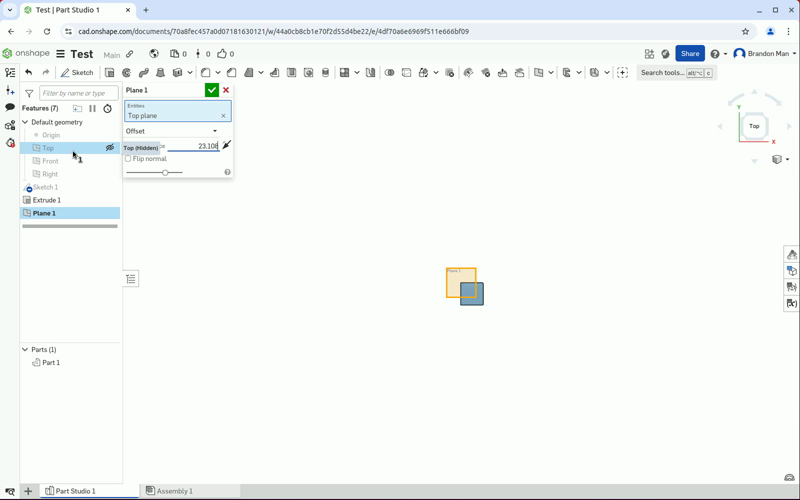
key(enter, 2)
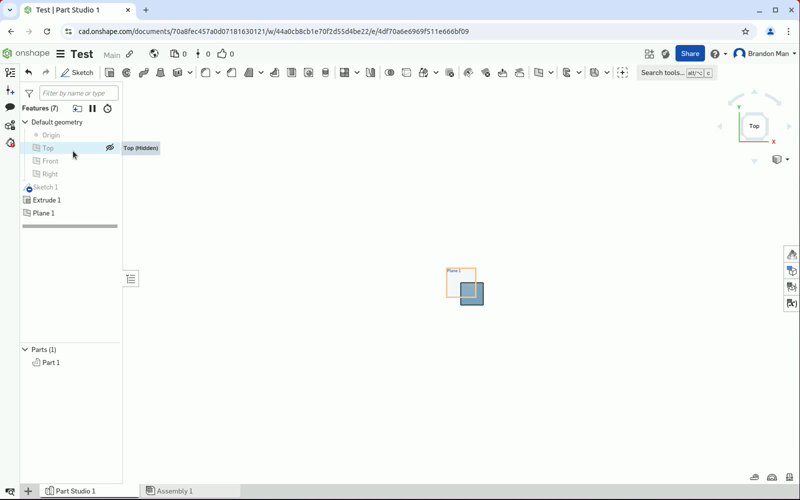
key(shift+s)
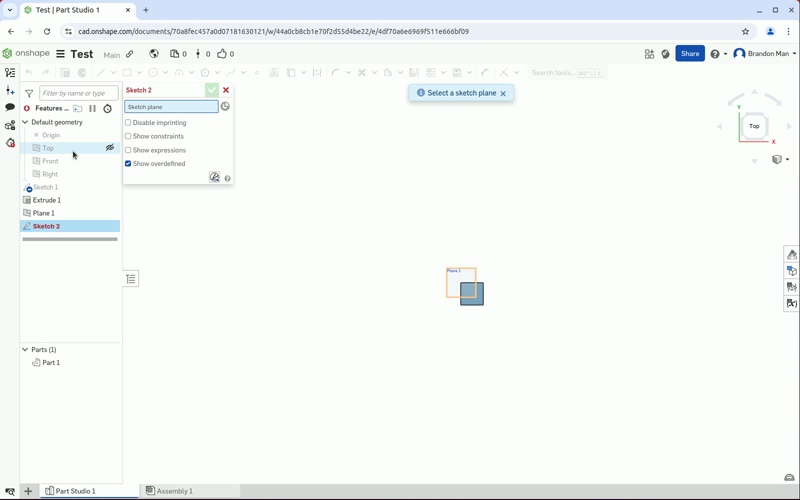
mouse_move(73, 215)
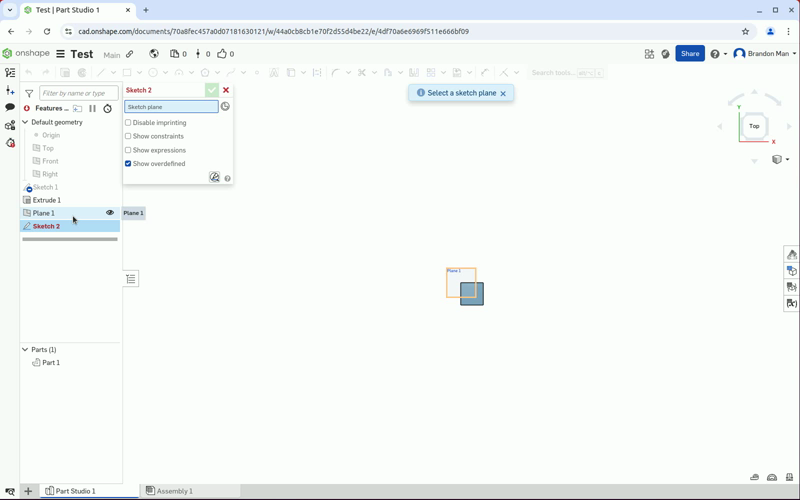
click(73, 215)
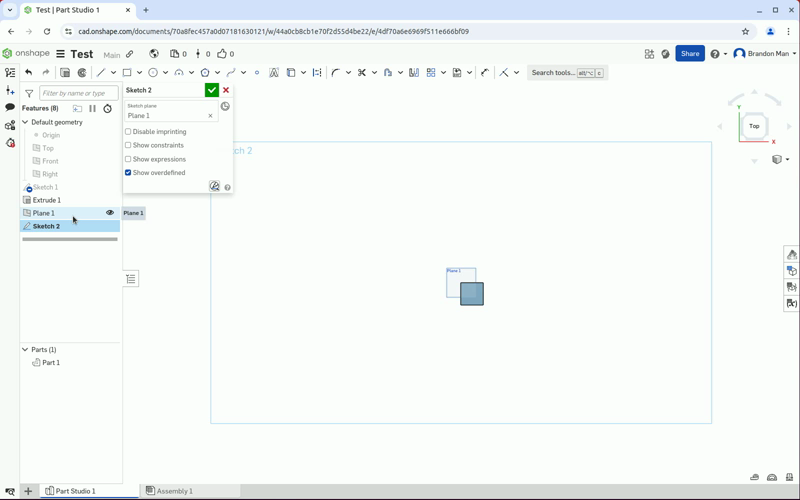
mouse_move(73, 352)
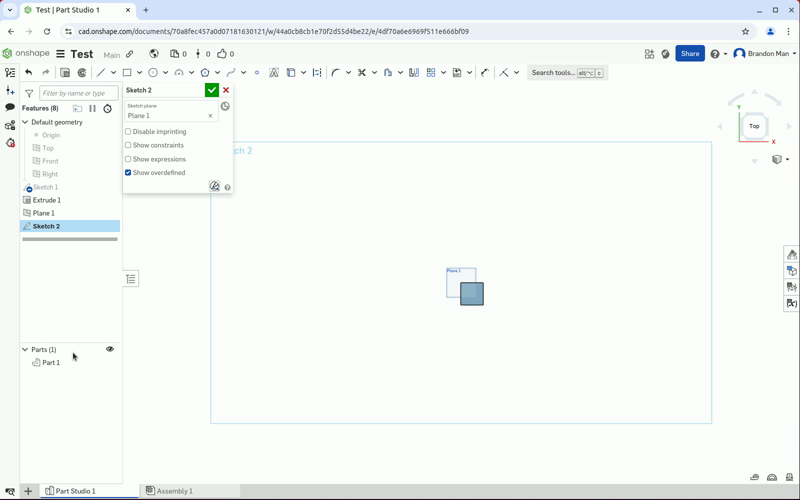
key(y)
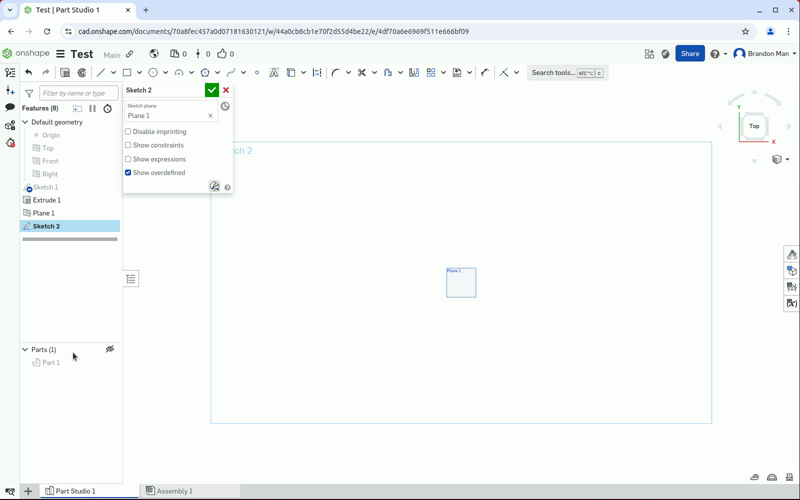
key(l)
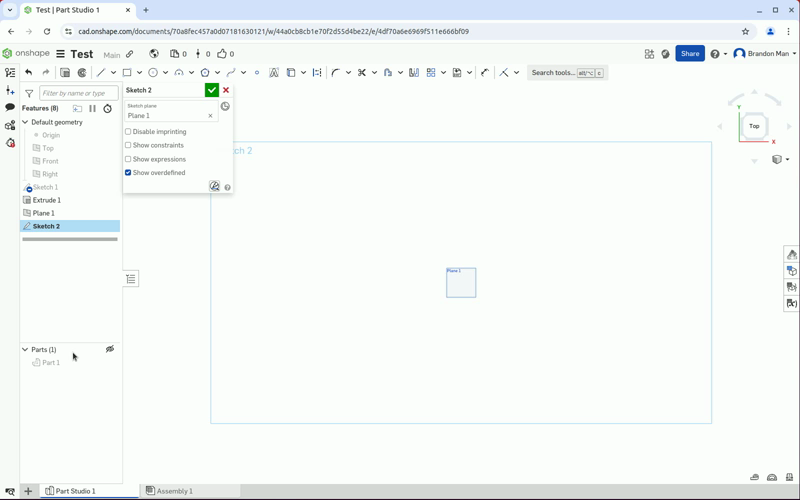
key_down(shift)
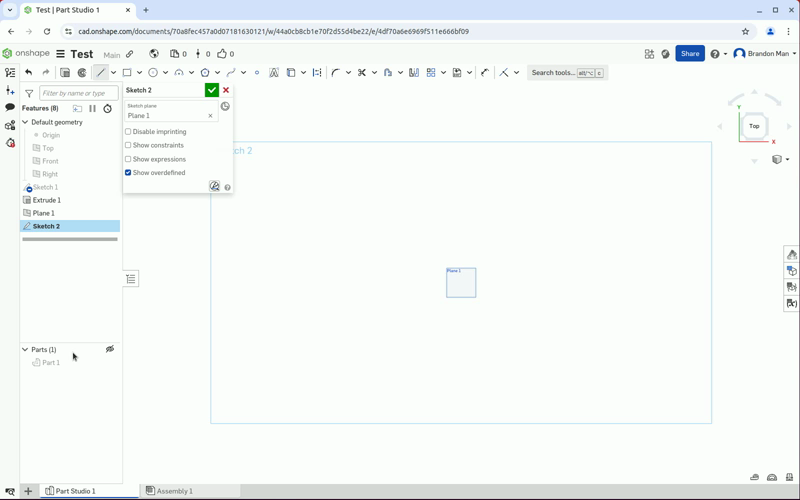
mouse_move(460, 305)
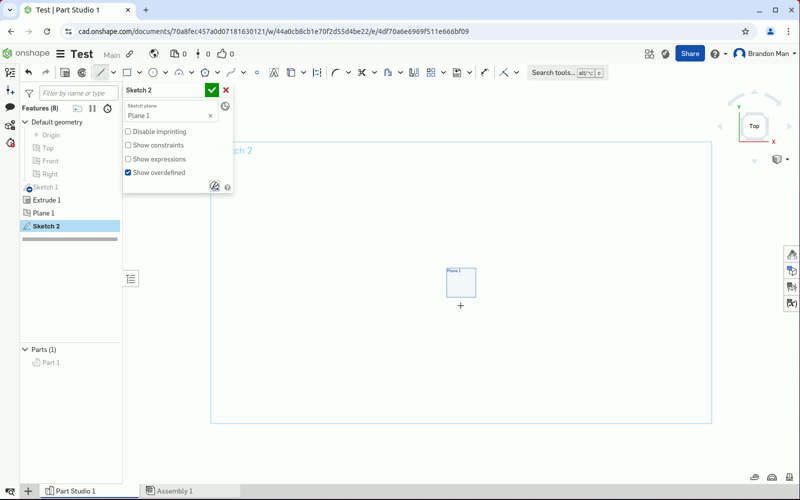
click(460, 305)
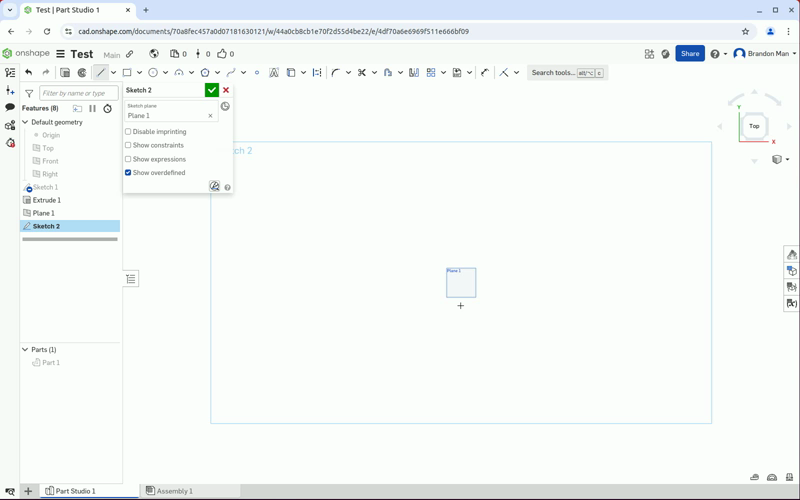
key_up(shift)
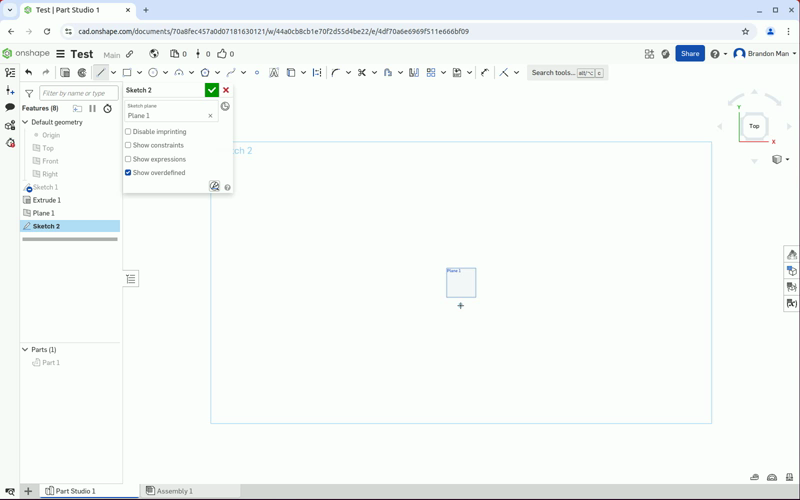
key_down(shift)
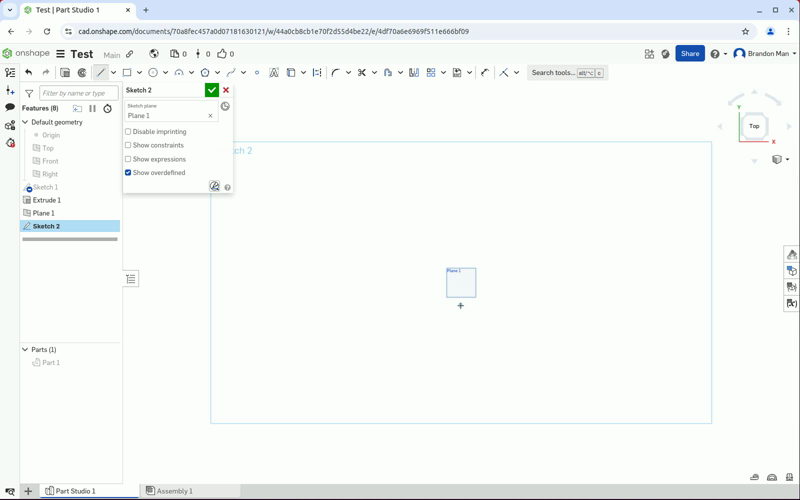
mouse_move(490, 305)
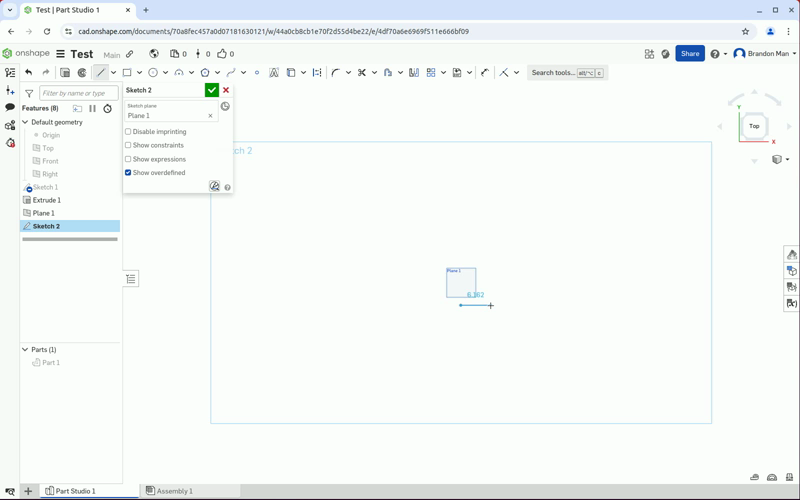
mouse_move(483, 305)
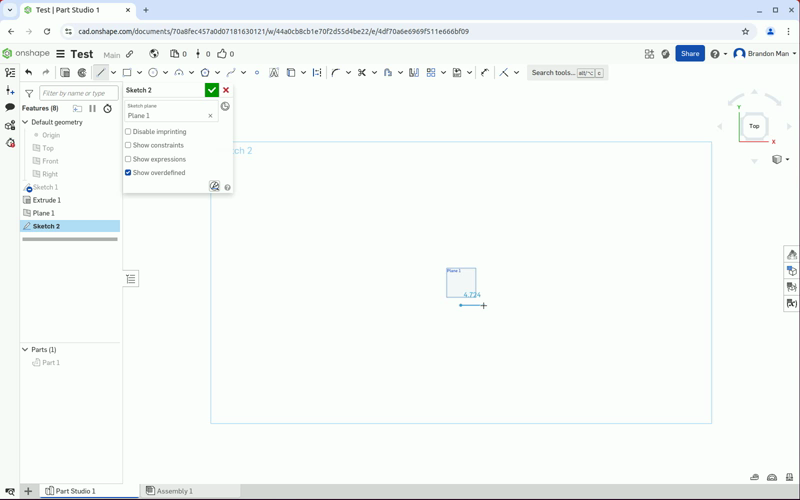
click(483, 305)
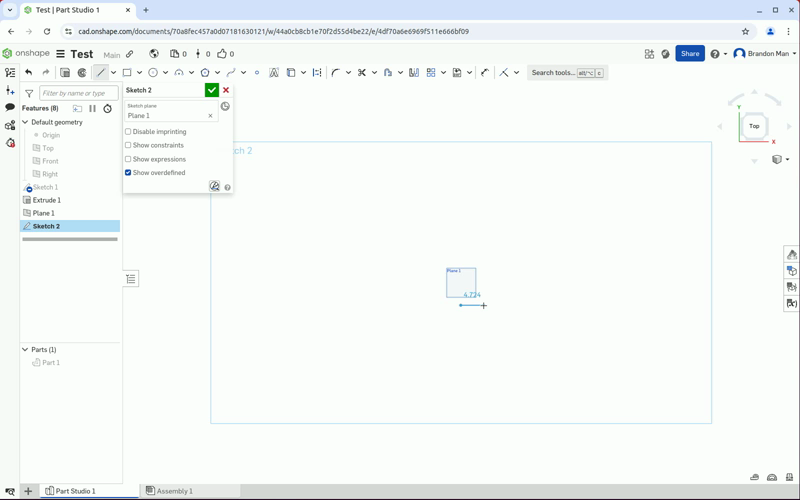
key_up(shift)
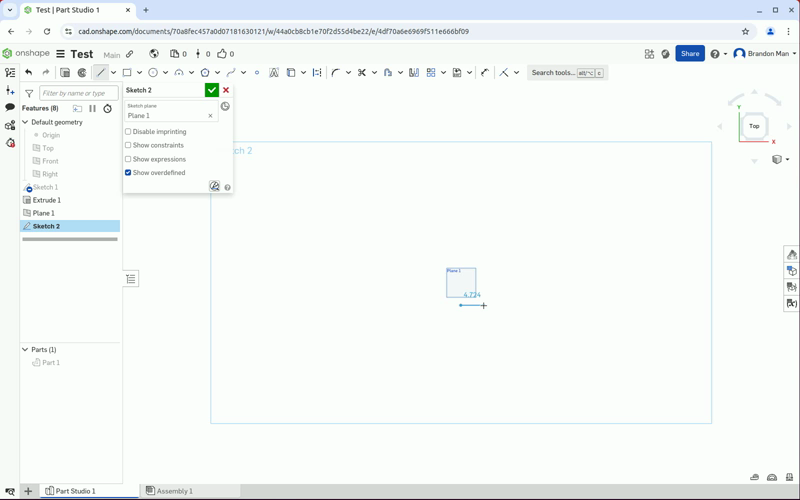
key_down(shift)
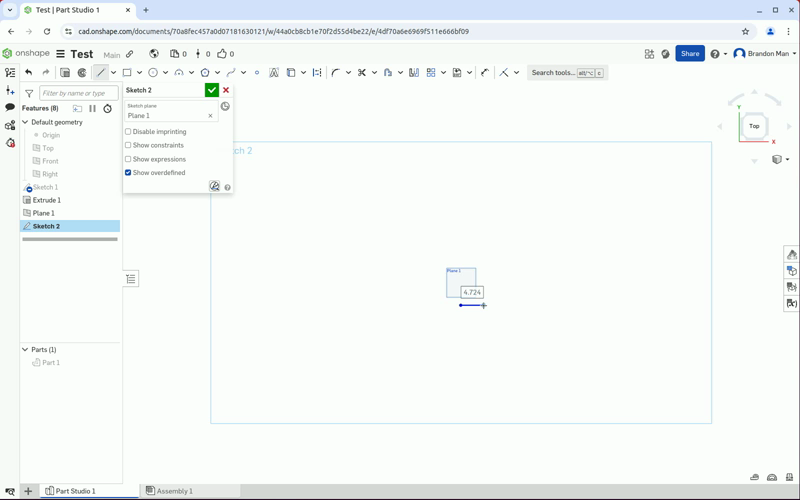
mouse_move(513, 305)
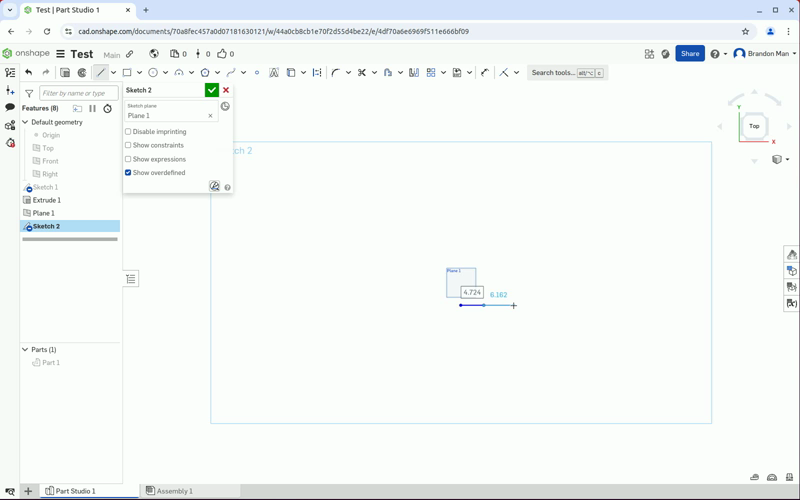
mouse_move(483, 288)
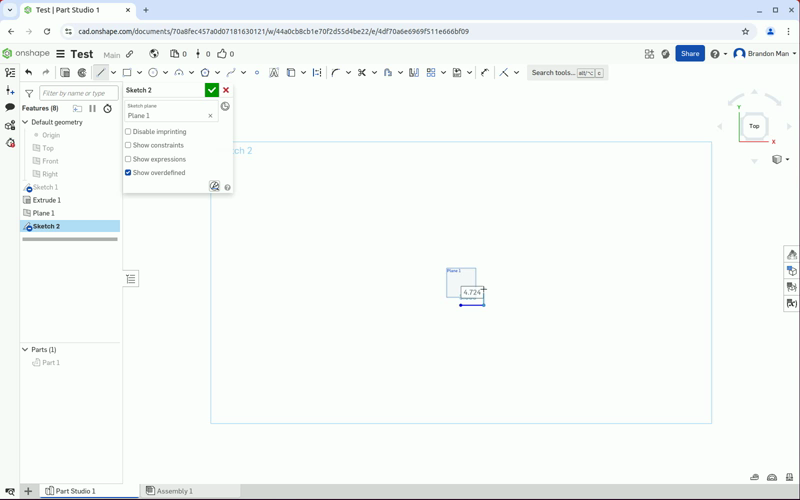
click(483, 288)
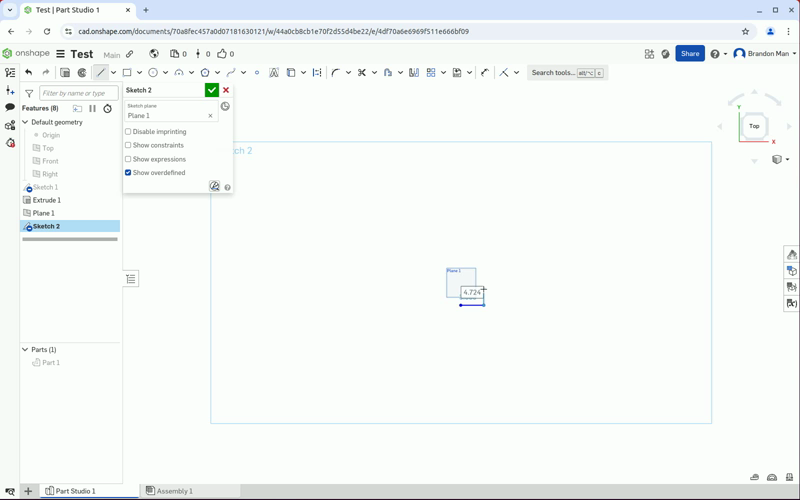
key_up(shift)
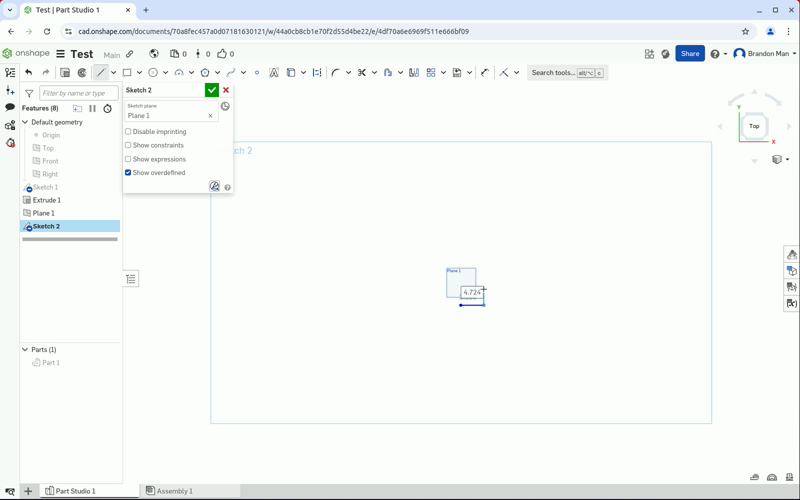
key_down(shift)
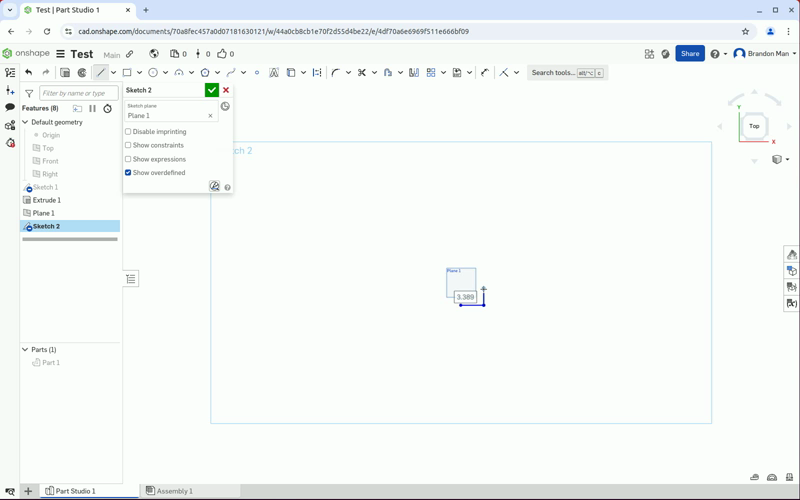
mouse_move(513, 288)
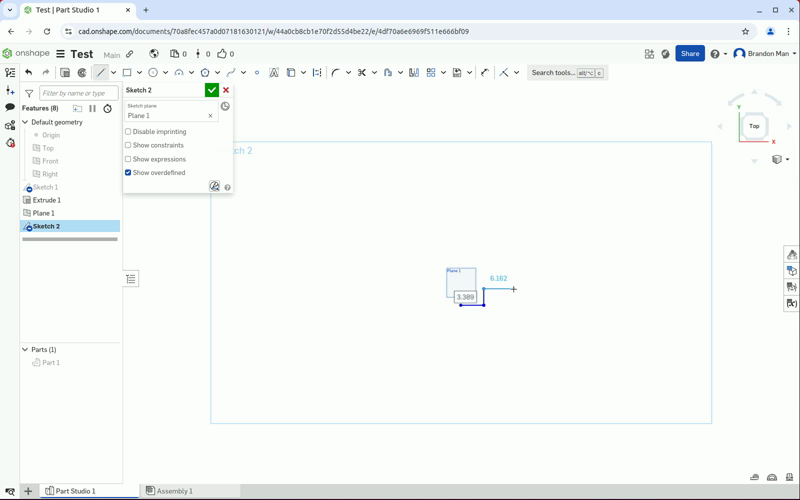
mouse_move(460, 288)
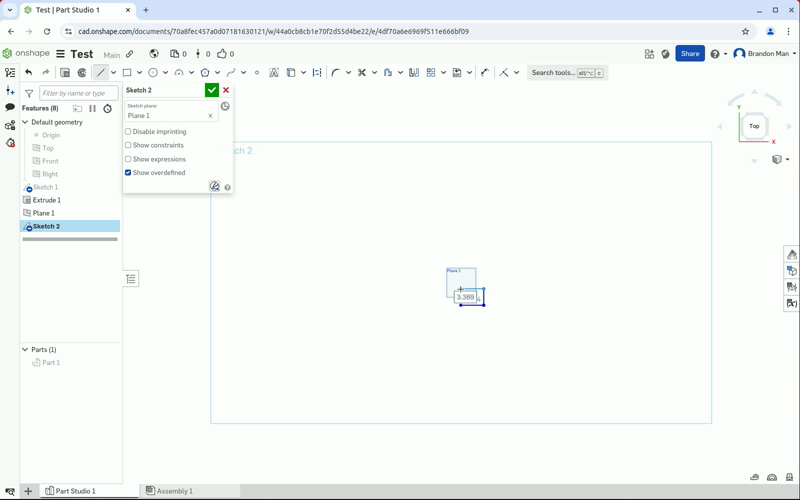
click(460, 288)
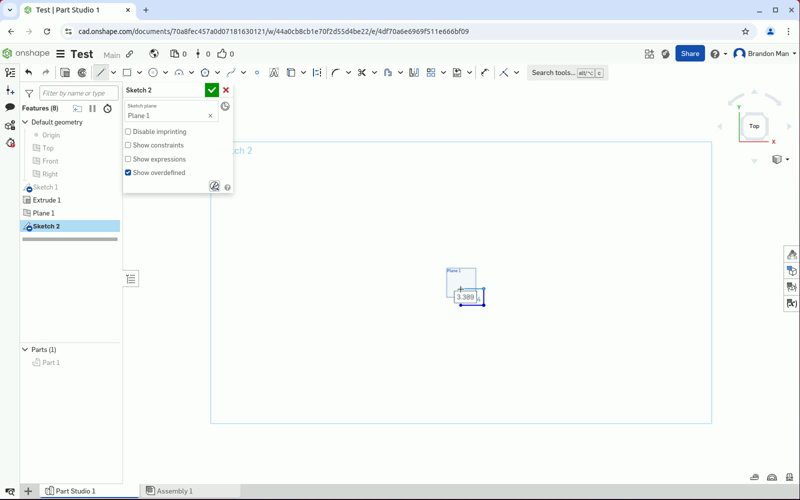
key_up(shift)
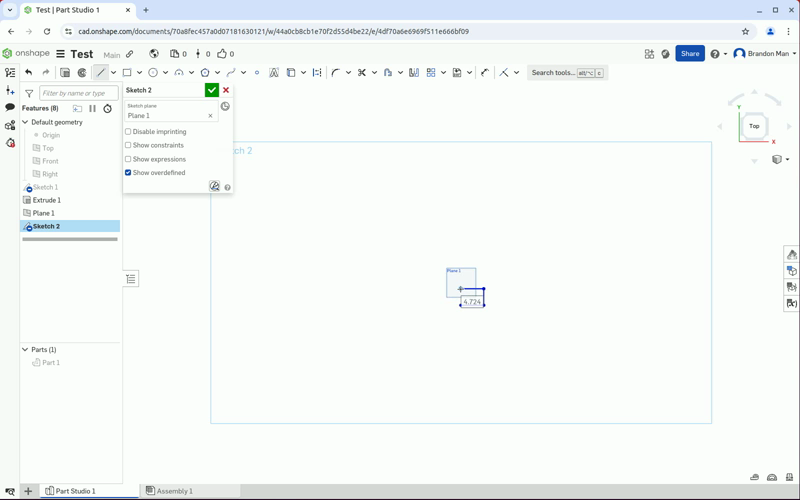
mouse_move(490, 288)
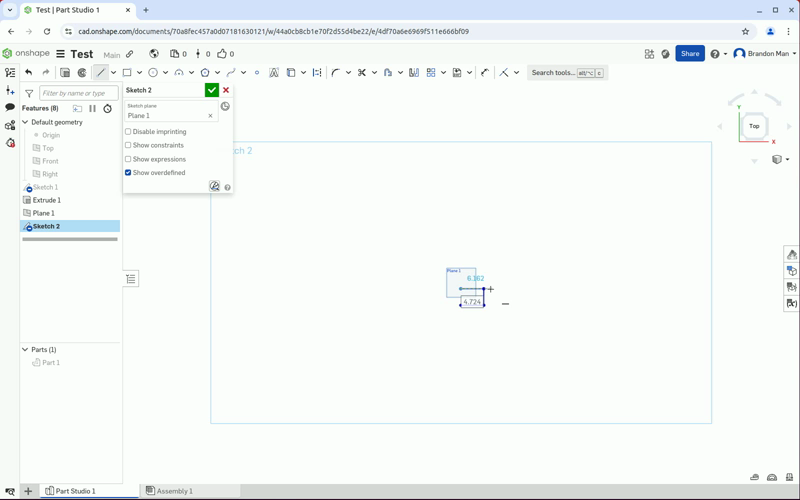
key_down(shift)
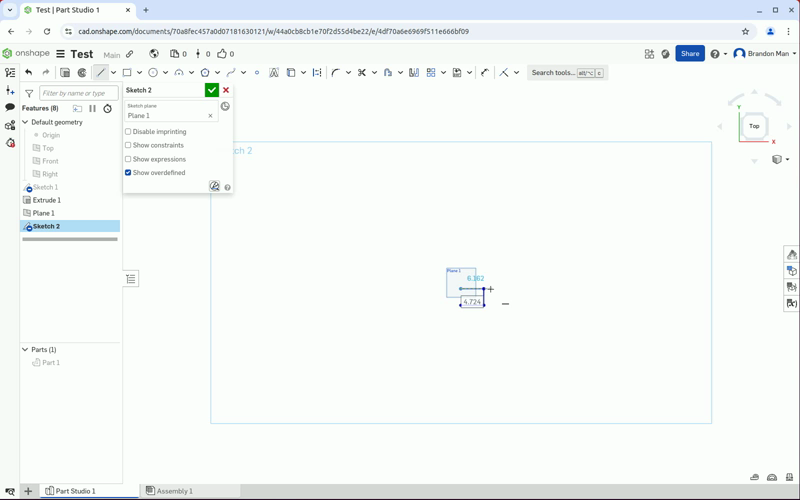
mouse_move(460, 305)
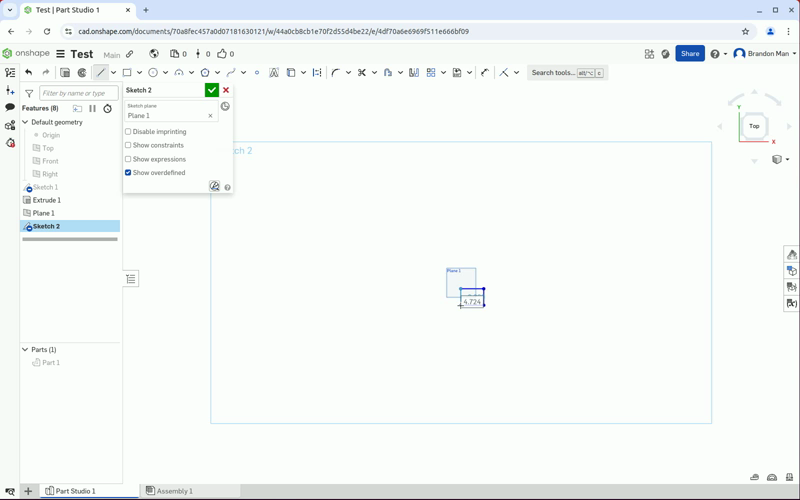
key_up(shift)
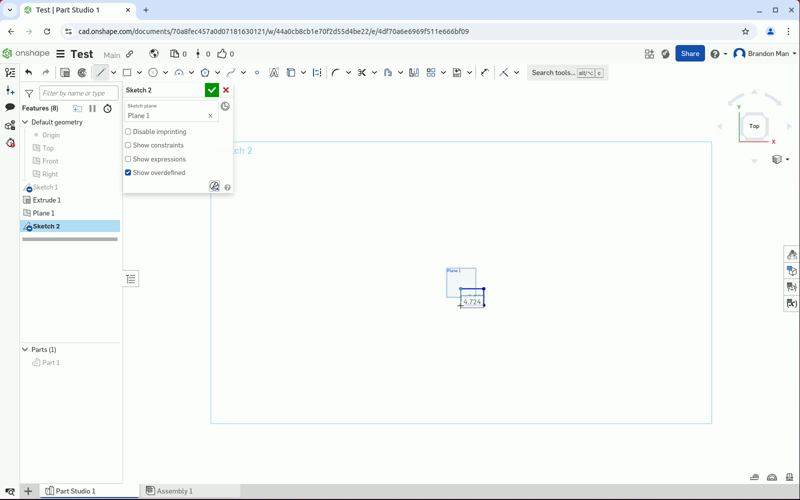
click(460, 305)
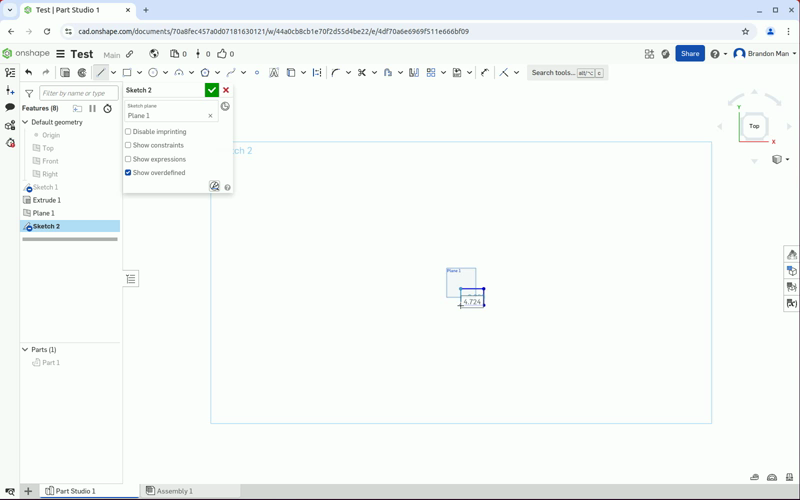
key(esc)
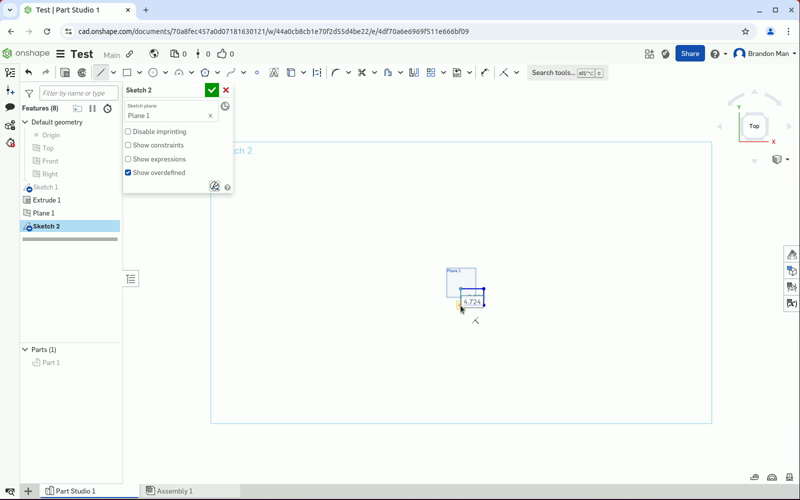
mouse_move(467, 290)
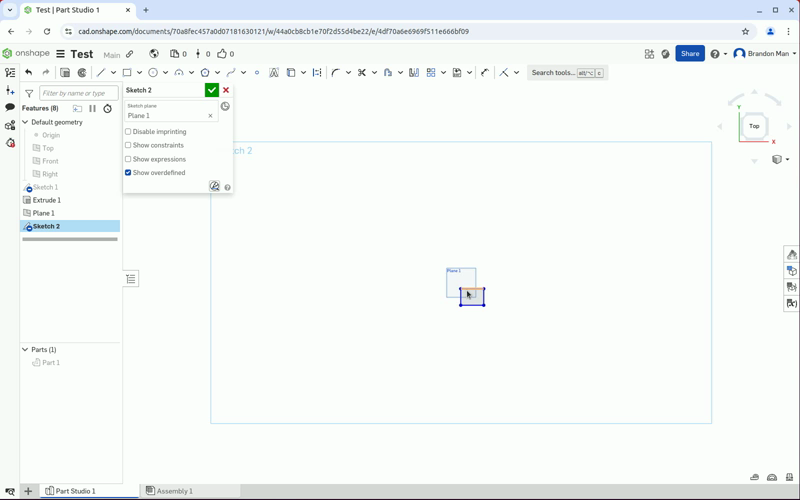
scroll(6)
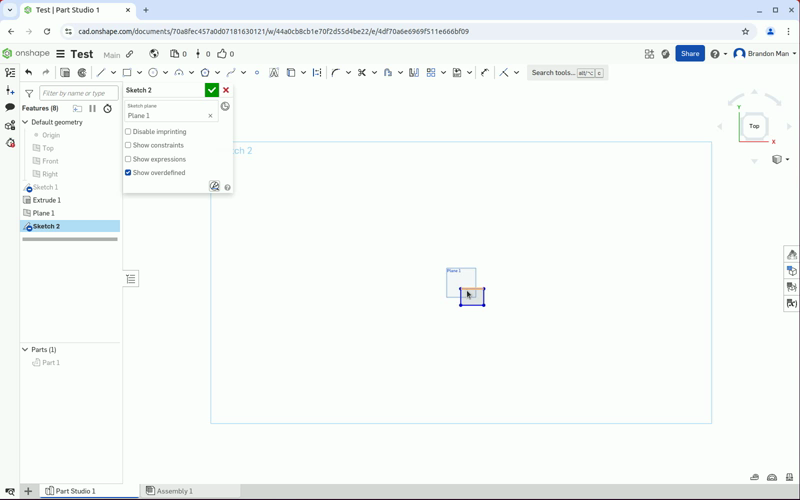
scroll(6)
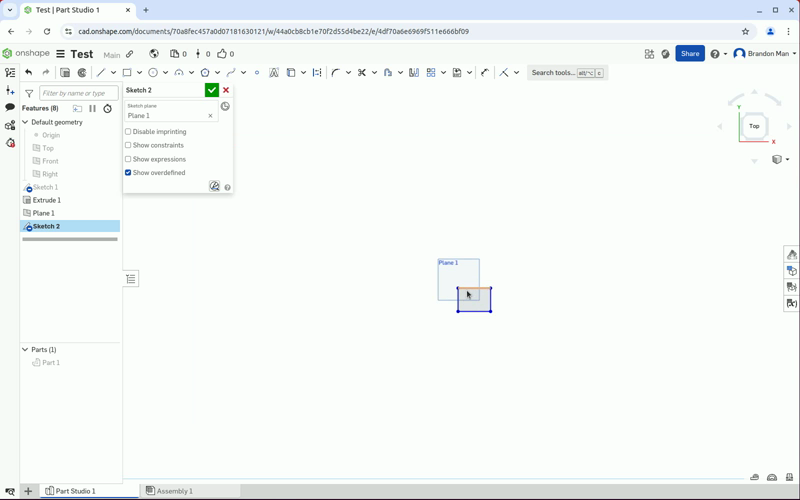
scroll(6)
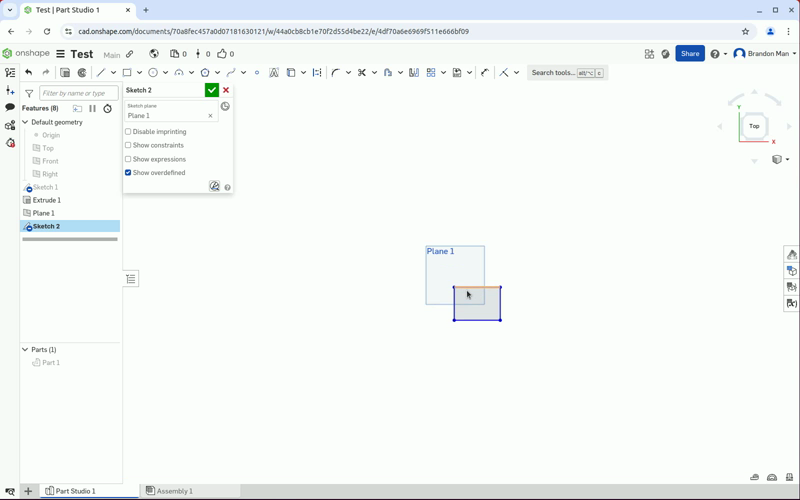
scroll(6)
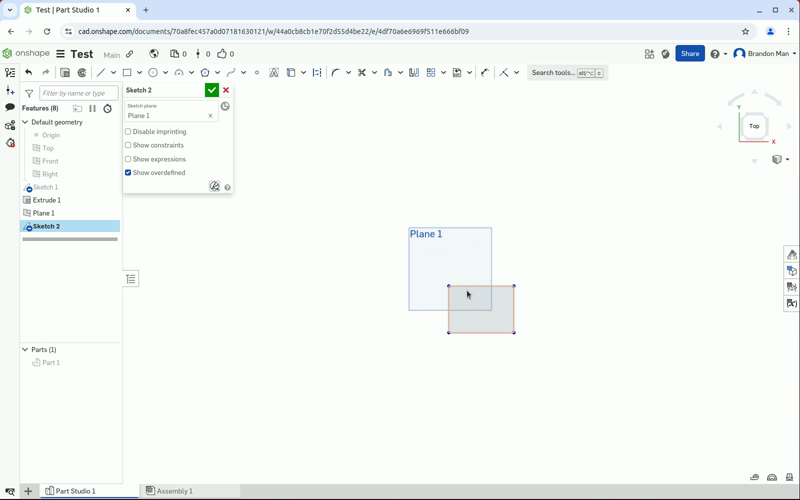
scroll(6)
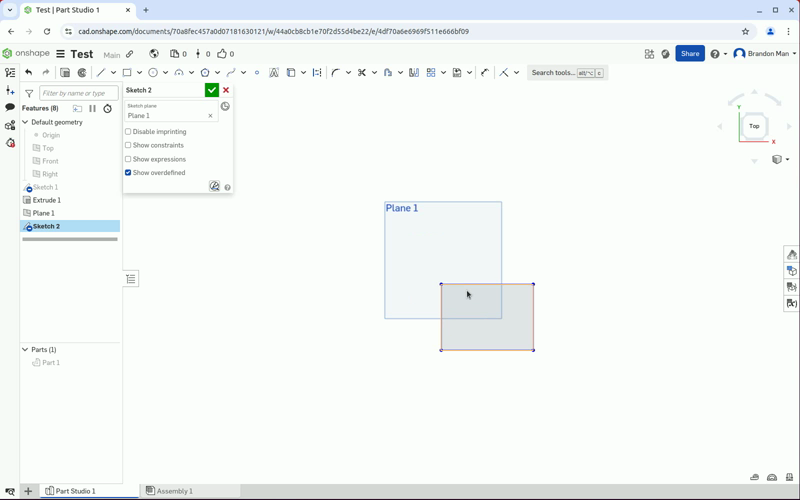
scroll(6)
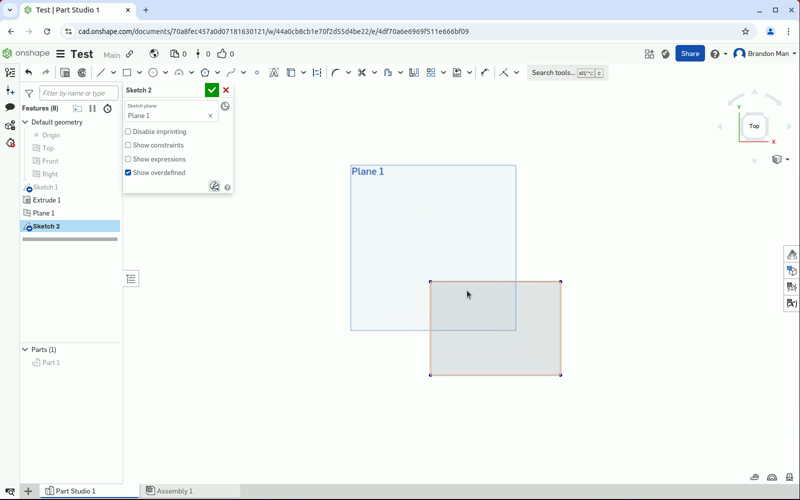
scroll(6)
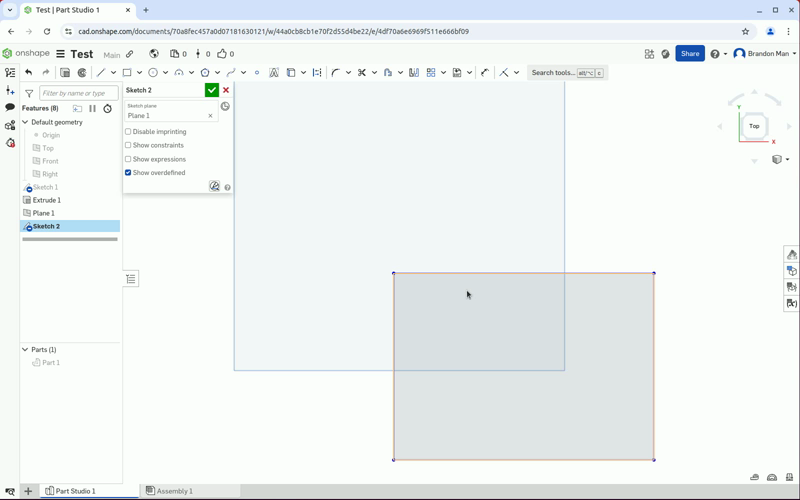
click(467, 290)
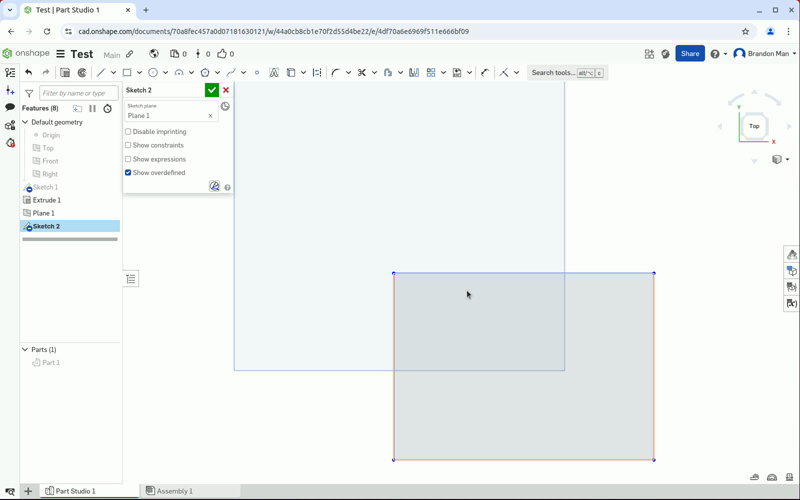
scroll(-6)
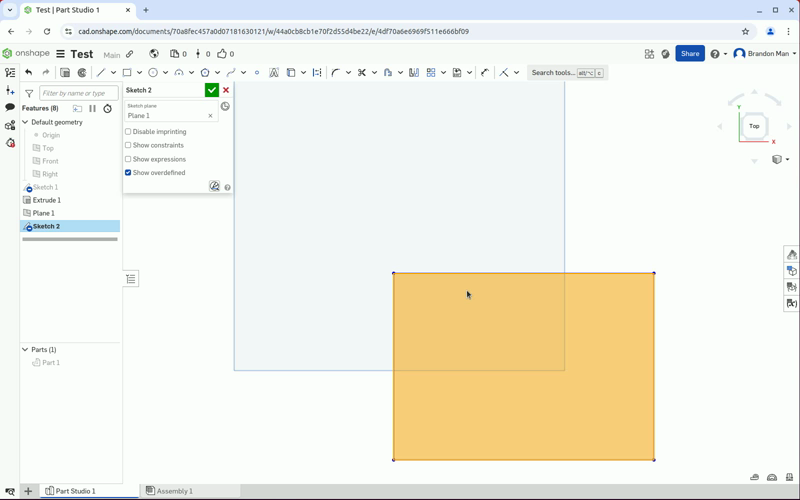
scroll(-6)
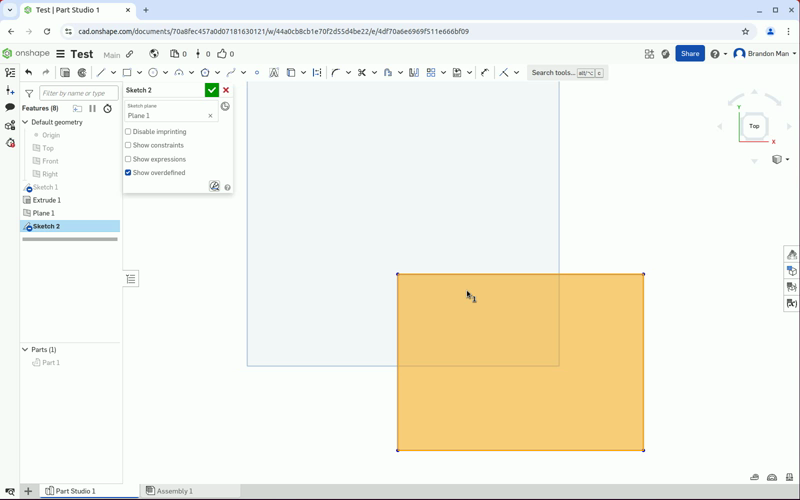
scroll(-6)
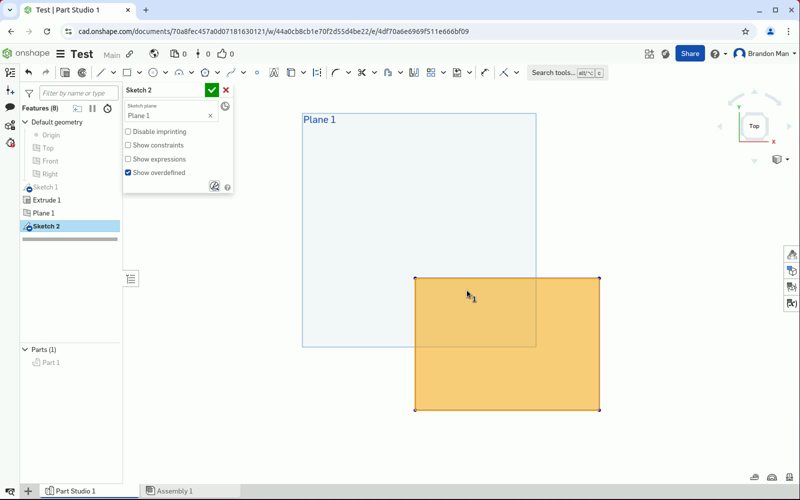
scroll(-6)
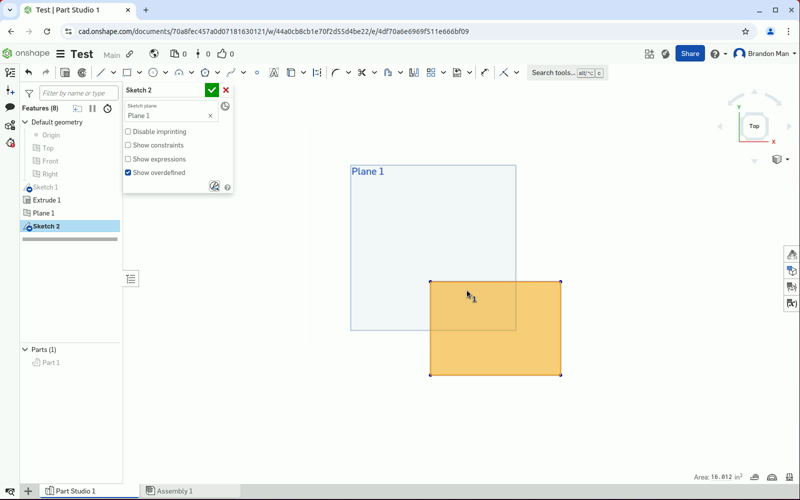
scroll(-6)
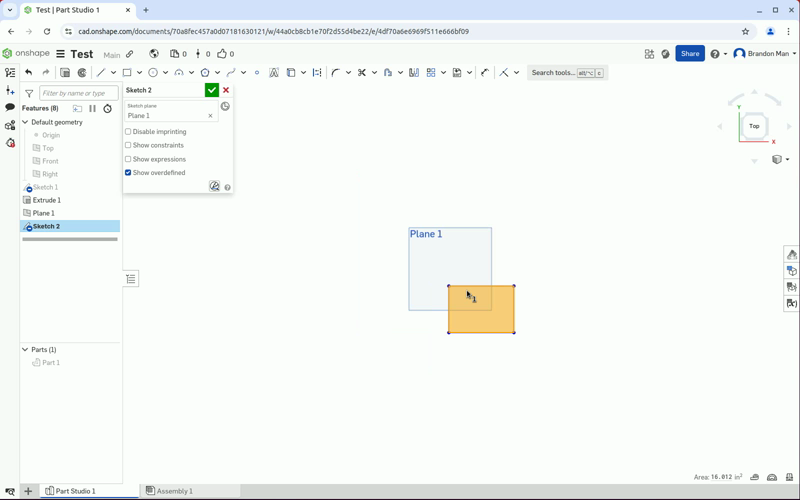
scroll(-6)
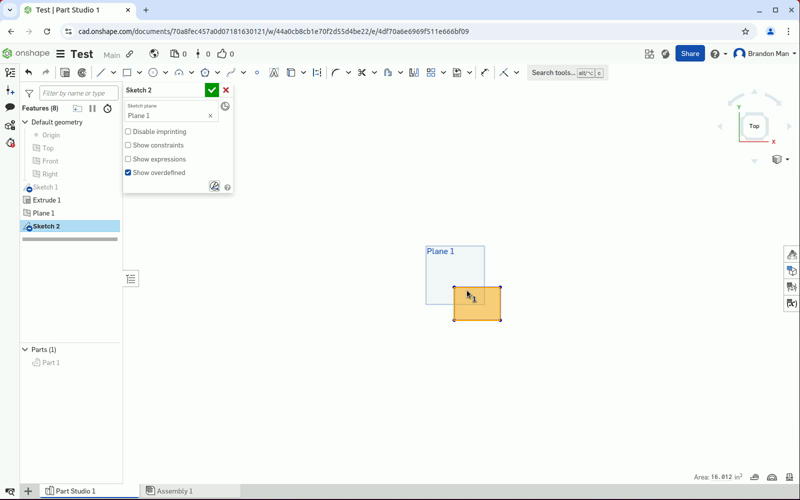
scroll(-6)
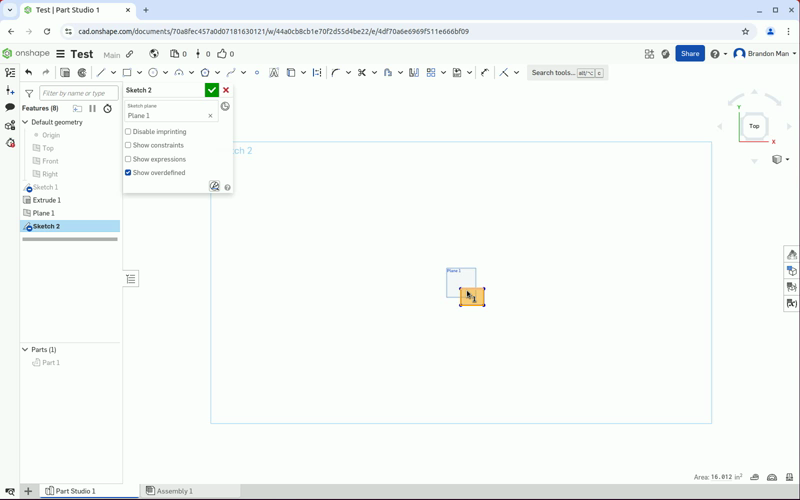
mouse_move(73, 352)
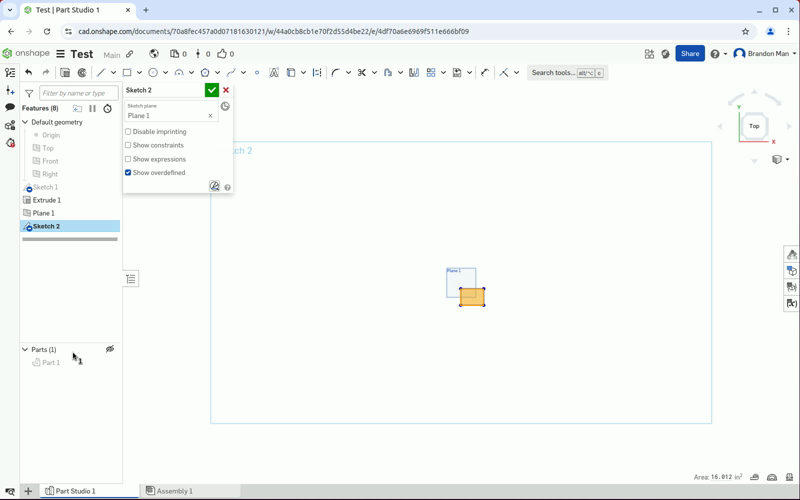
key(shift+y)
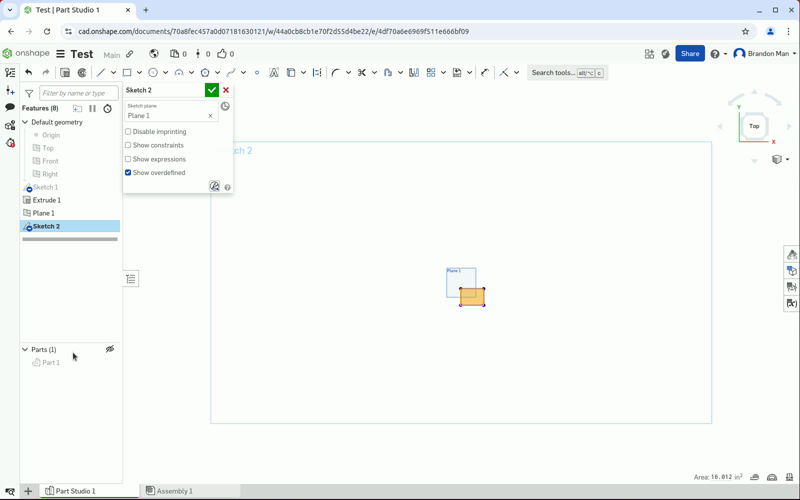
key(shift+e)
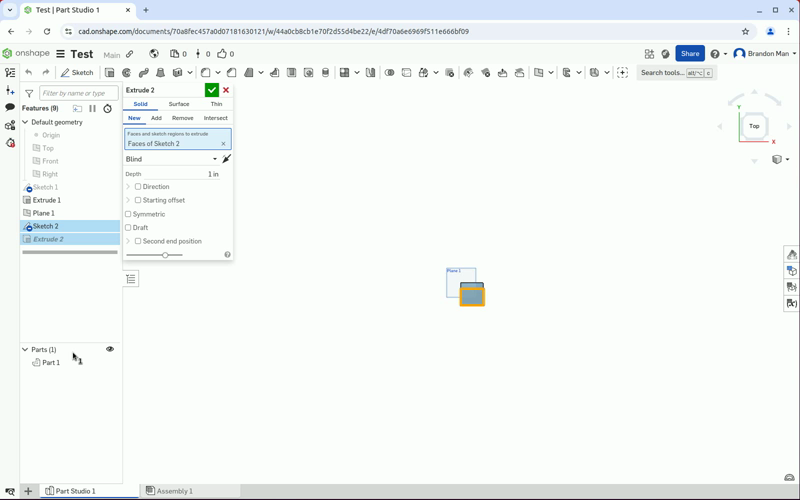
mouse_move(143, 106)
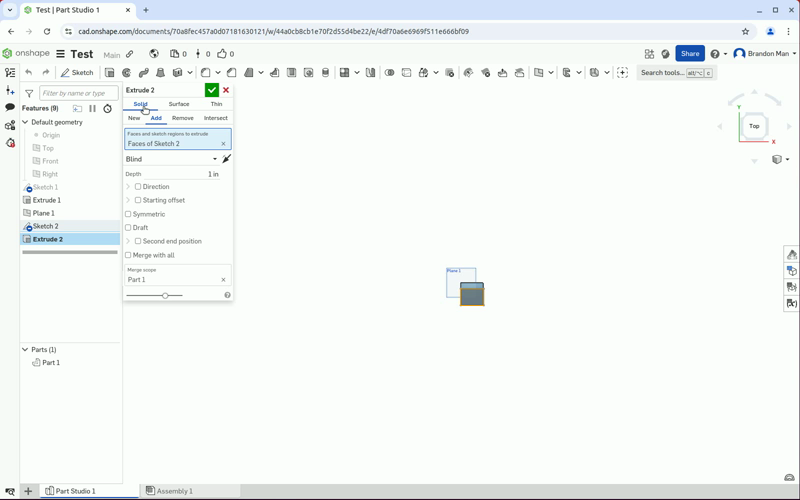
click(143, 106)
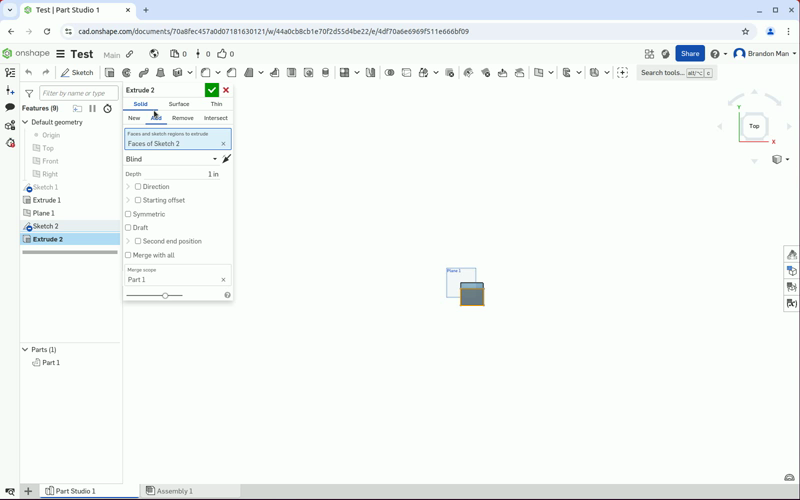
mouse_move(186, 120)
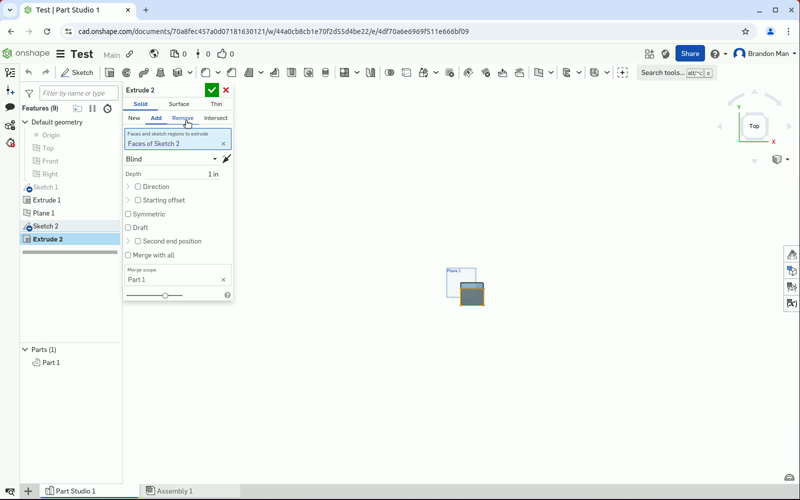
click(186, 120)
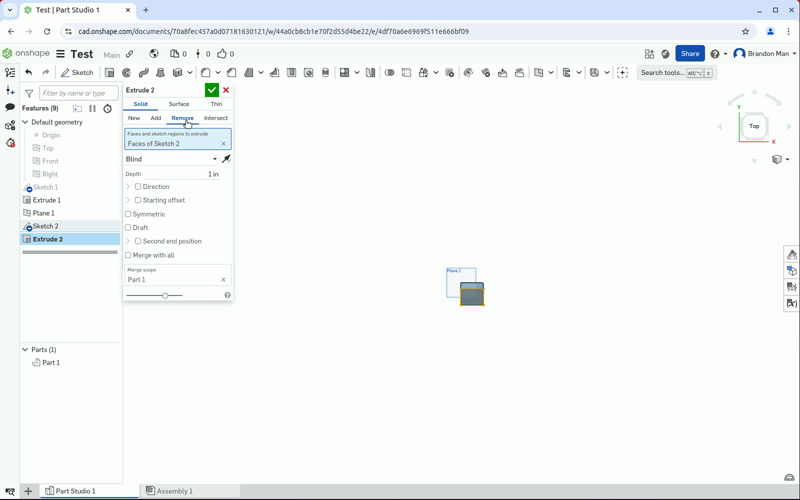
key(tab, 4)
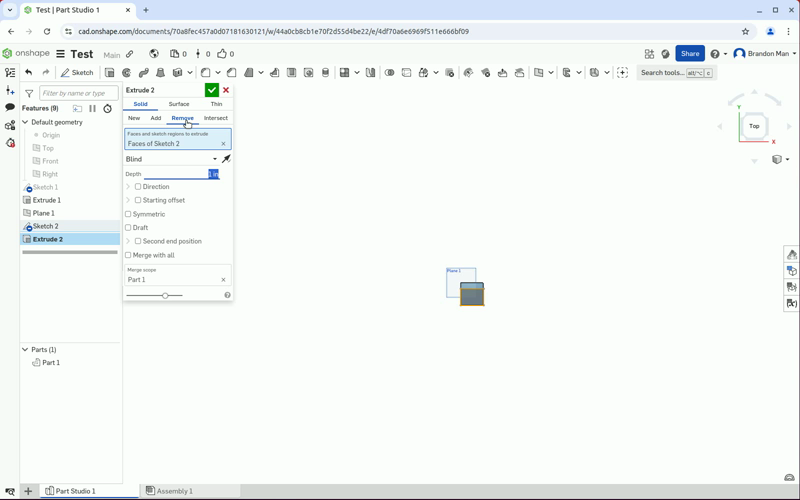
text(0.481)
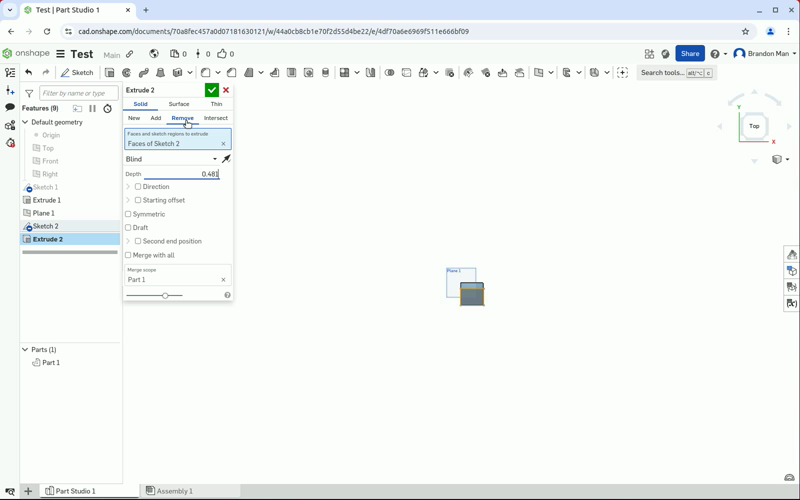
key(tab, 6)
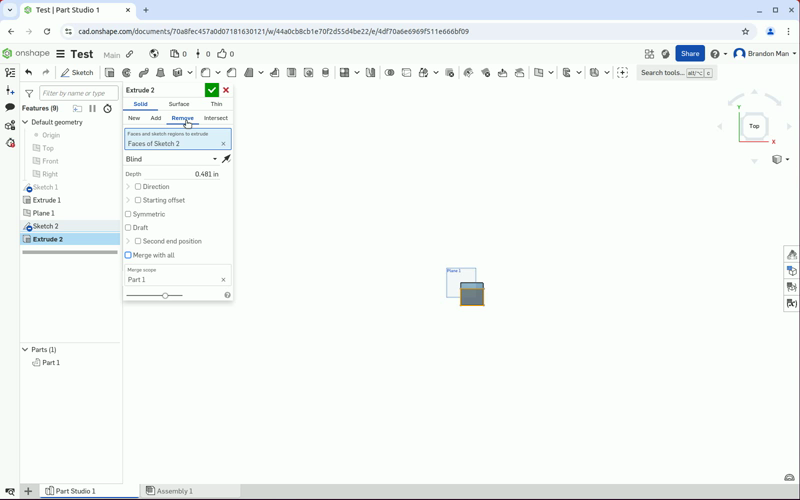
key(space)
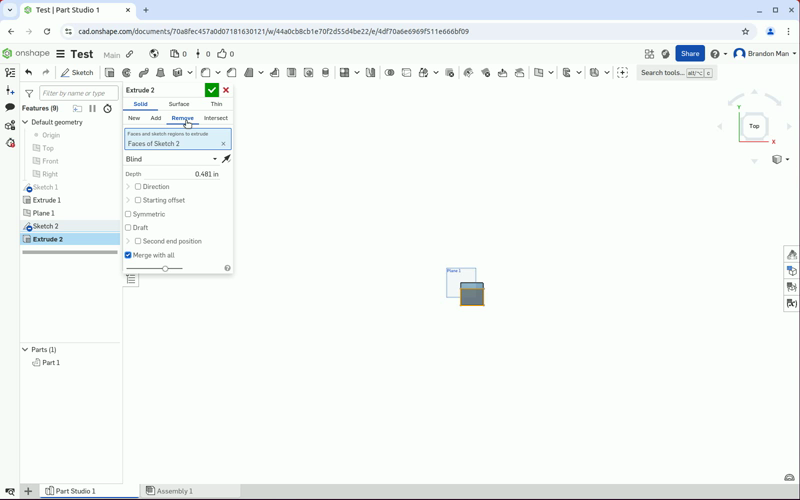
key(enter)
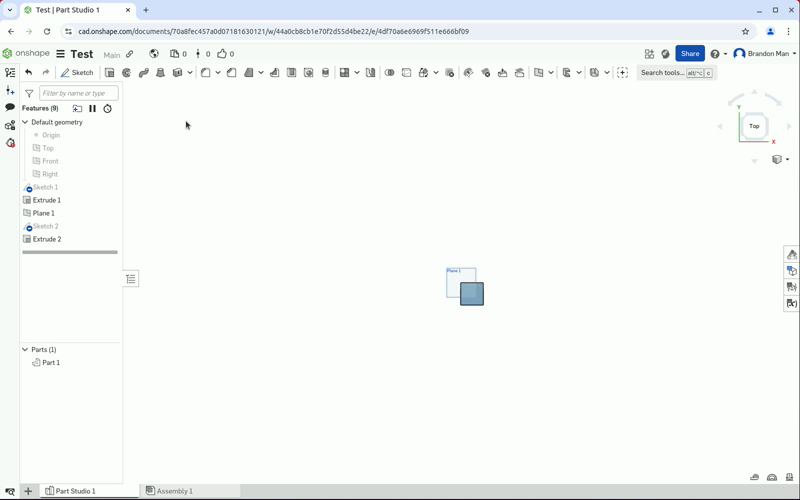
key(shift+h)
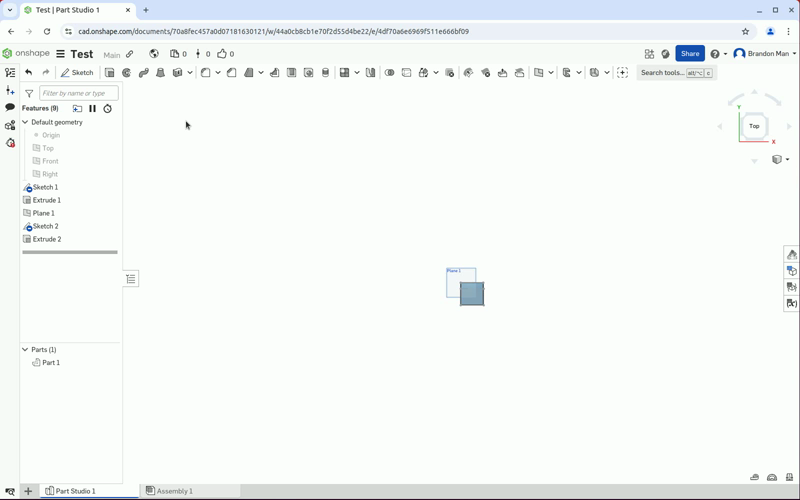
key(shift+h)
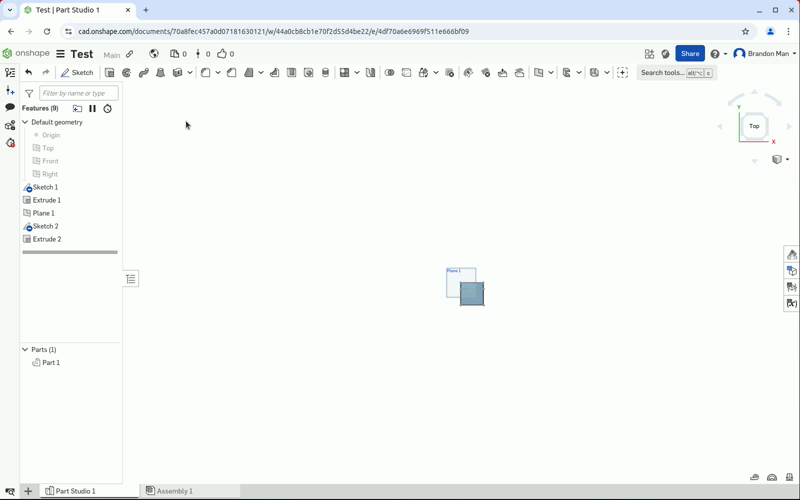
key(shift+7)
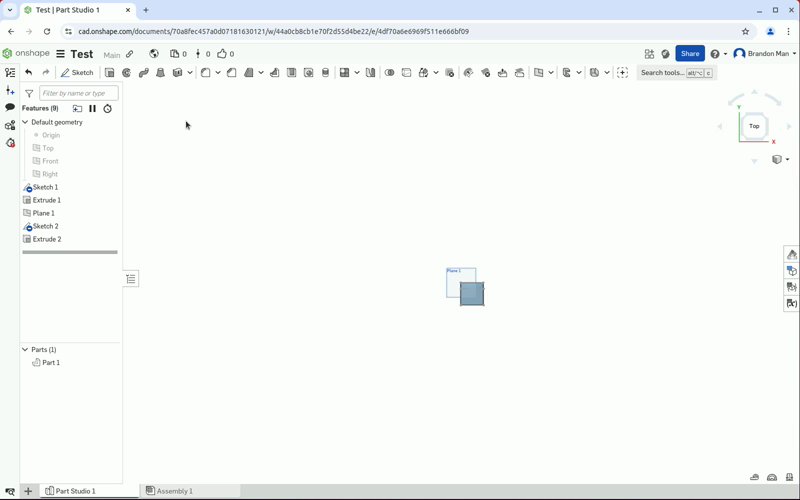
key(up, 3)
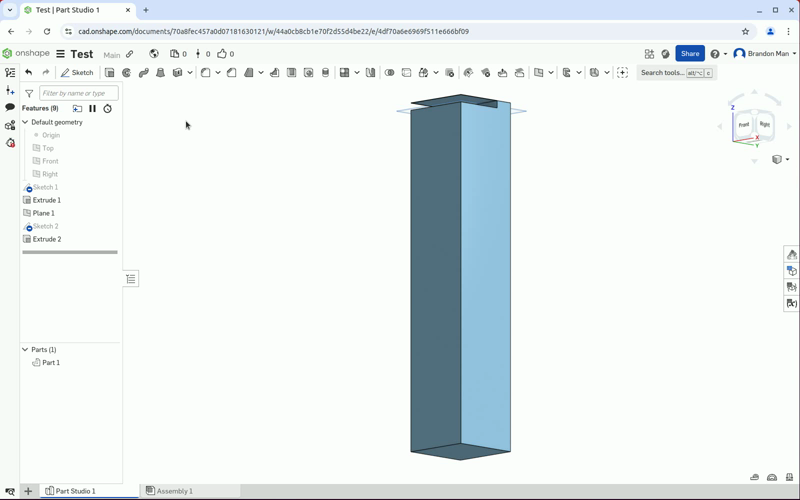
key(left, 3)
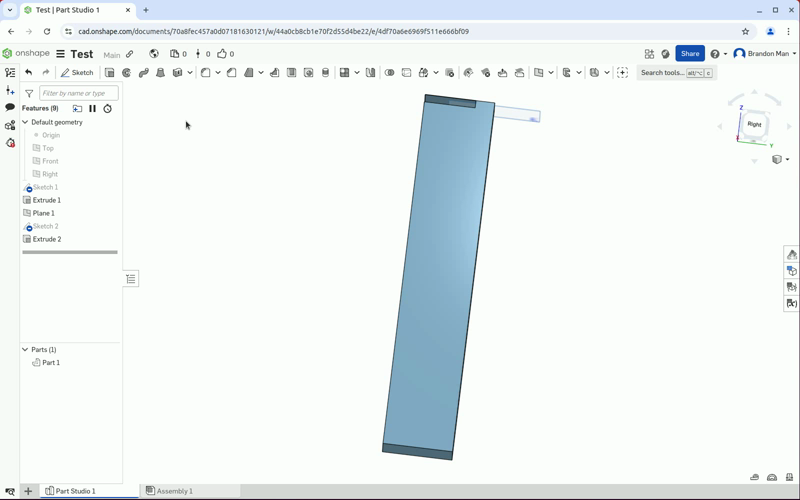
key(right, 3)
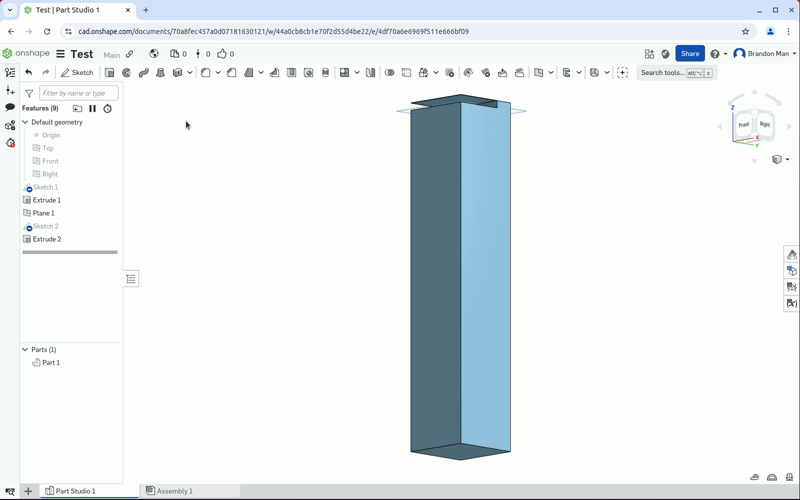
key(down, 3)
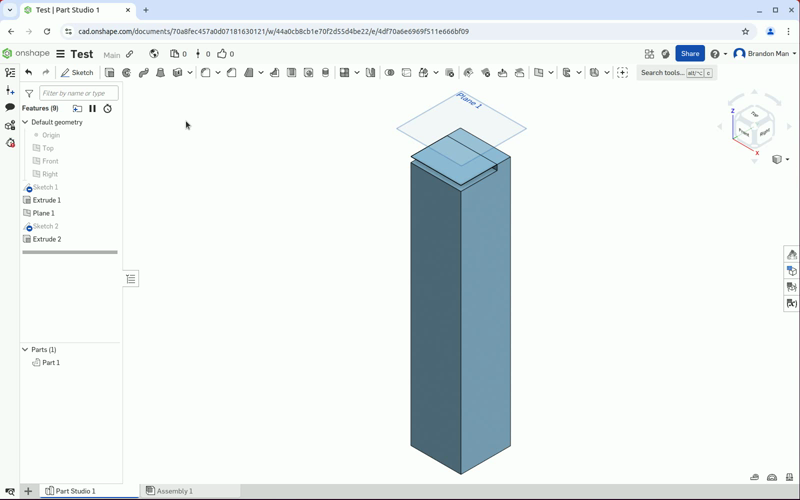
mouse_move(73, 189)
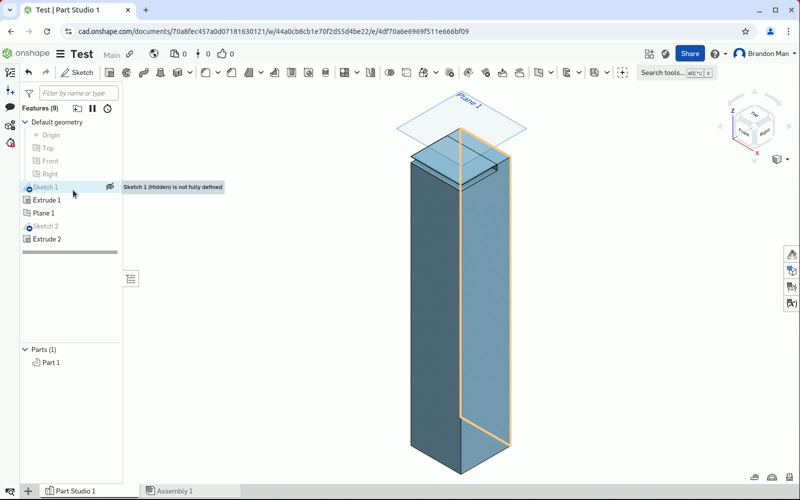
click(73, 189)